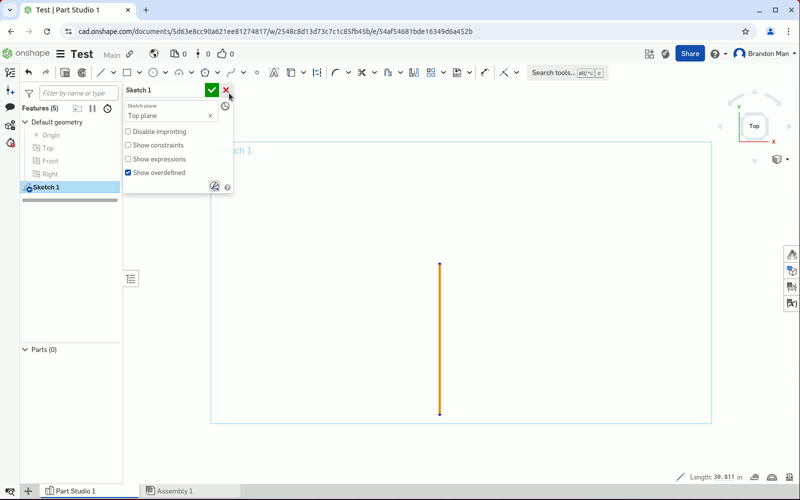
key(shift+h)
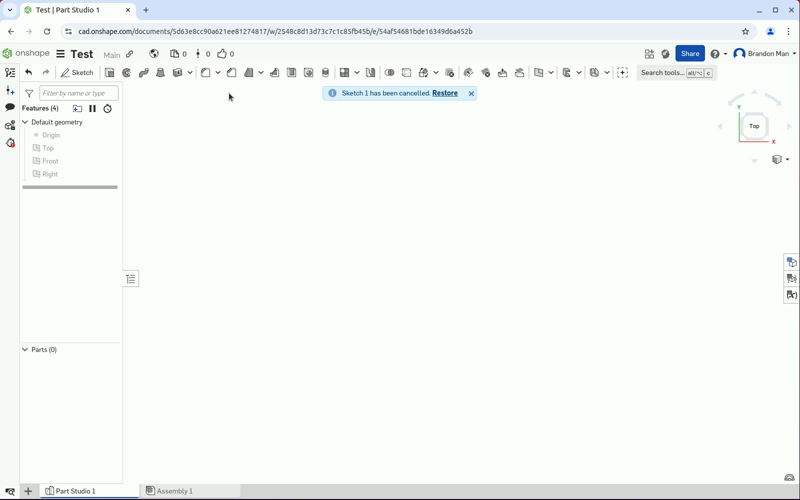
mouse_move(73, 352)
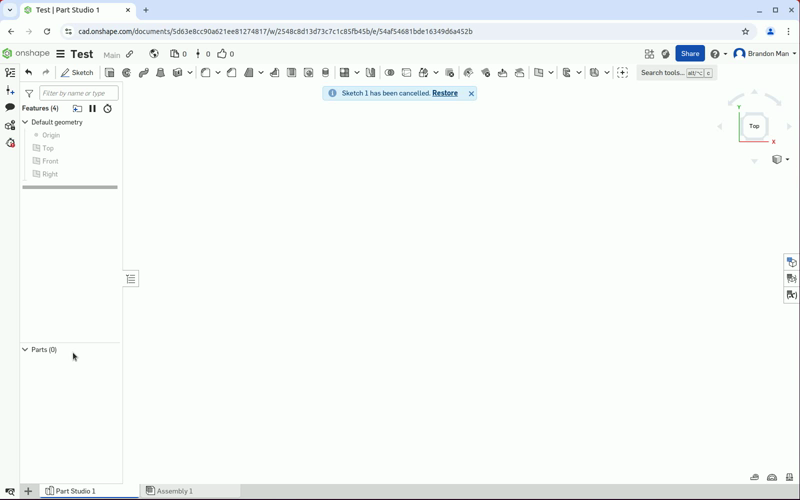
key(y)
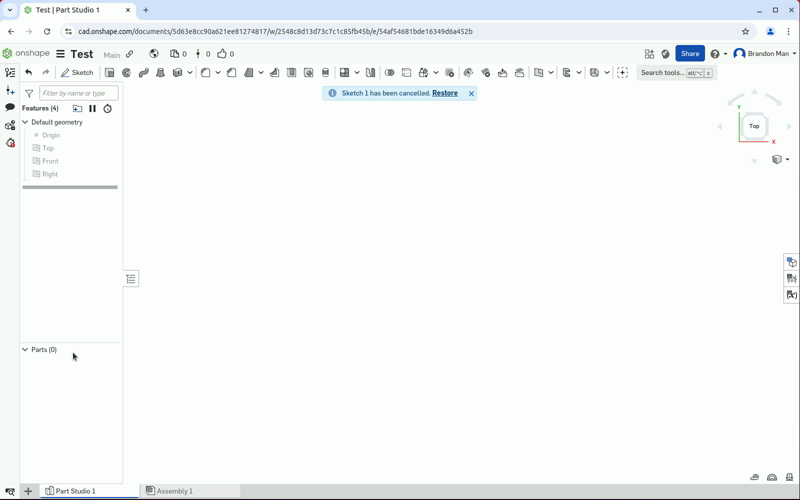
key(shift+p)
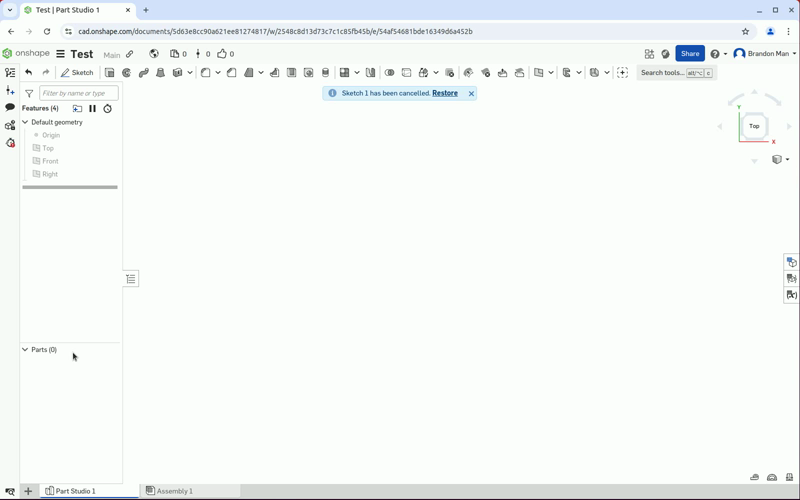
key(space)
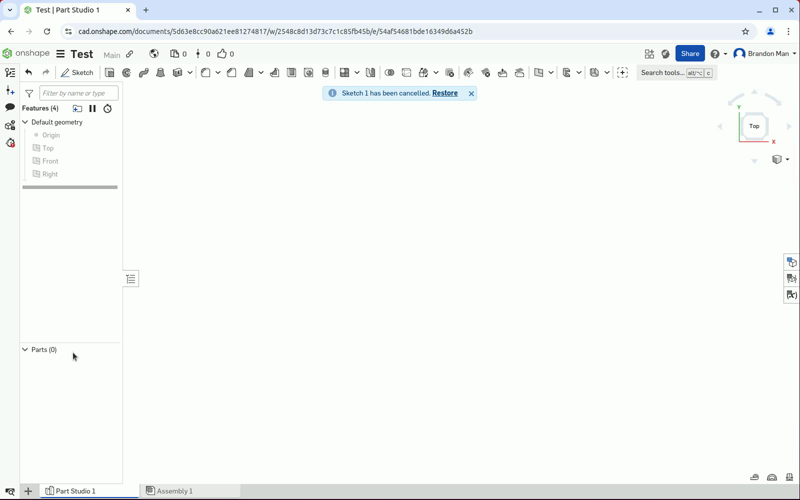
key_down(shift)
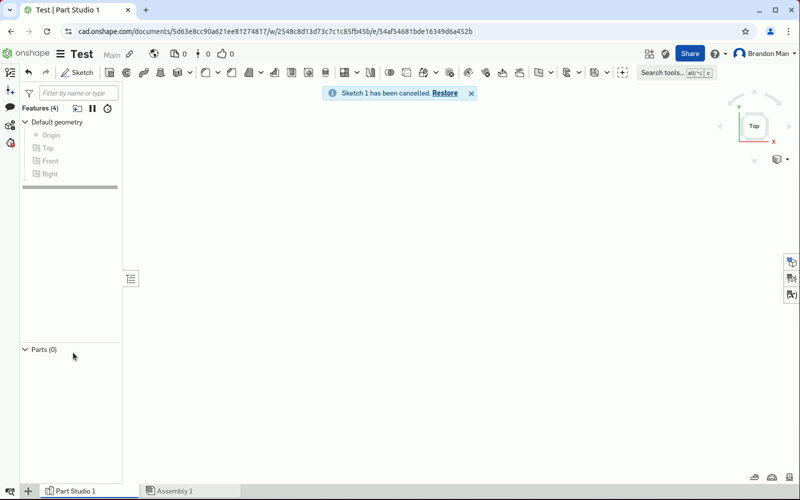
key(up)
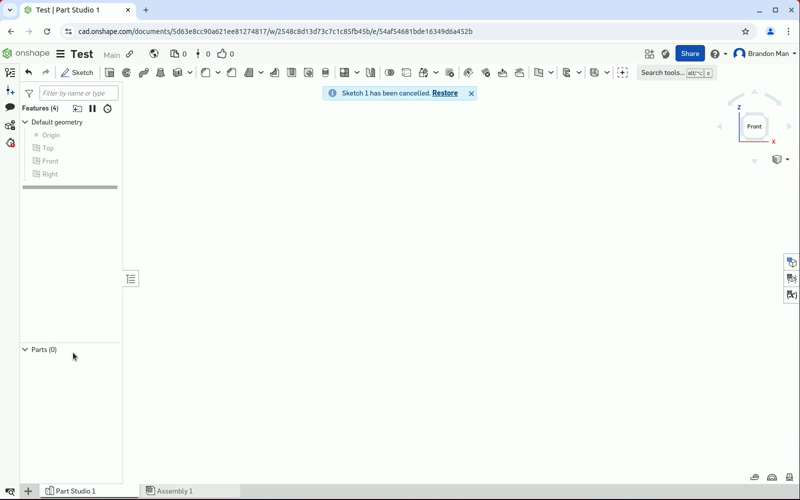
key_up(shift)
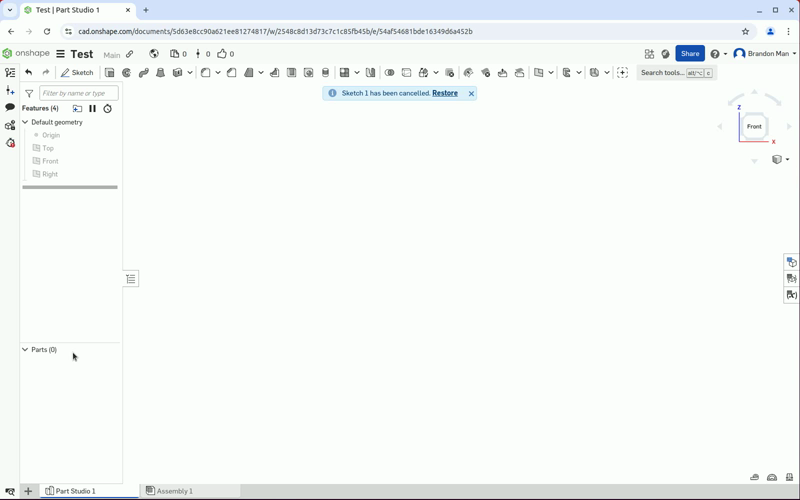
mouse_move(73, 352)
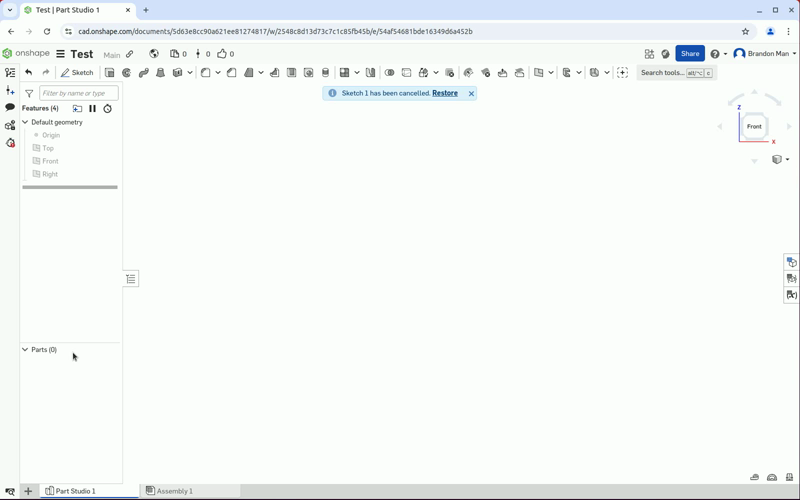
key(shift+y)
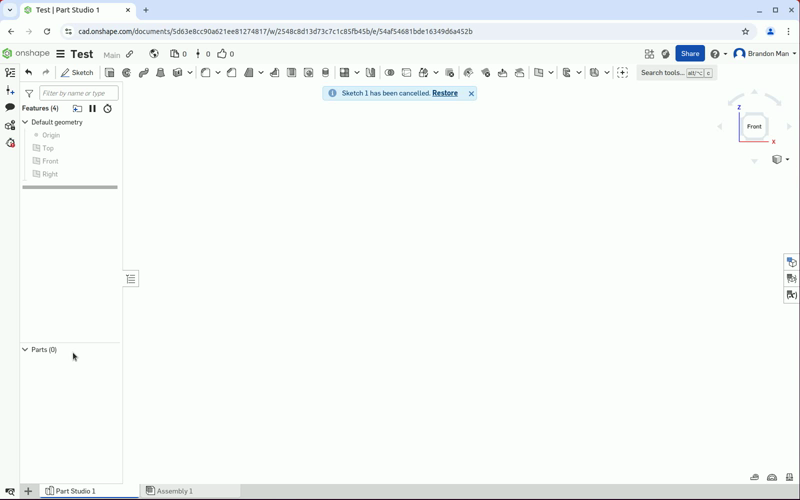
key(shift+s)
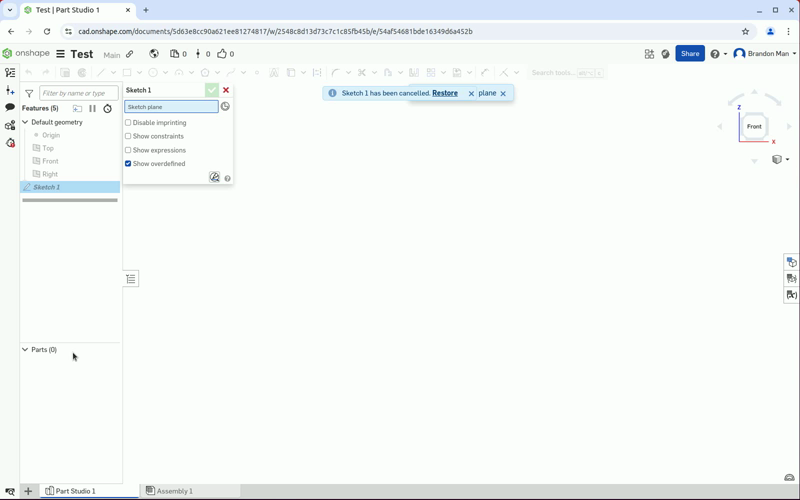
mouse_move(73, 163)
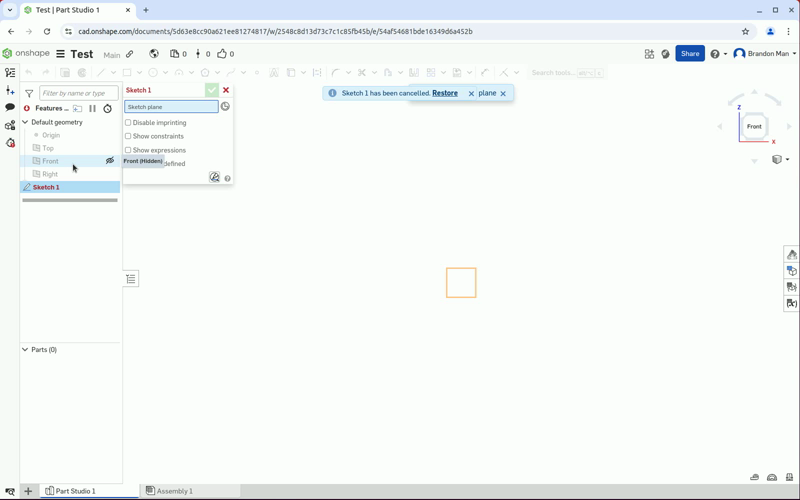
click(73, 163)
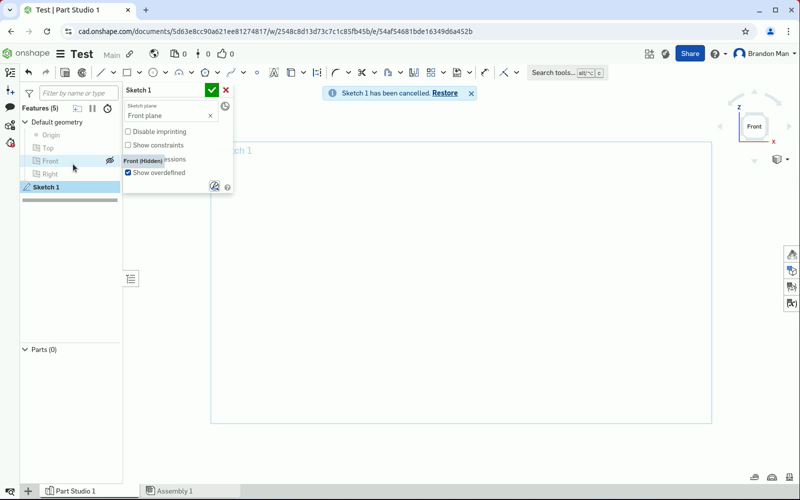
mouse_move(73, 352)
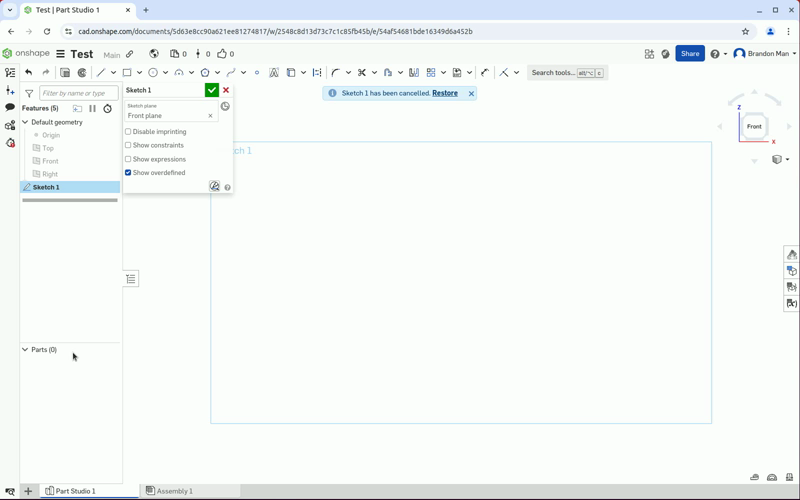
key(y)
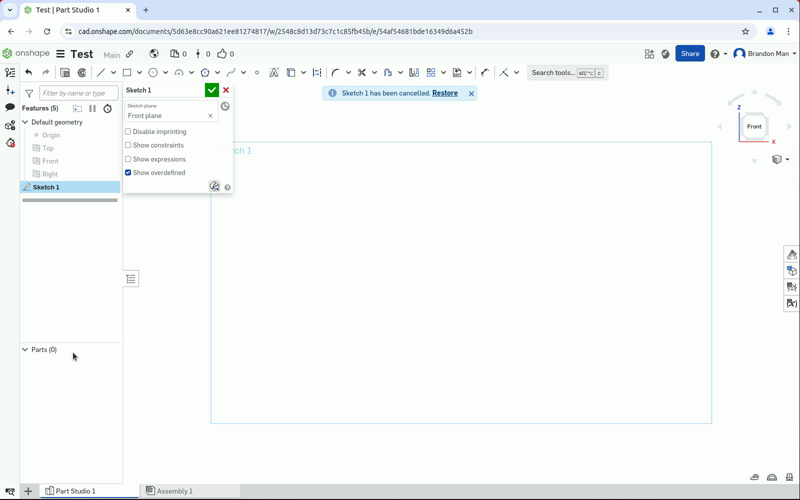
key(c)
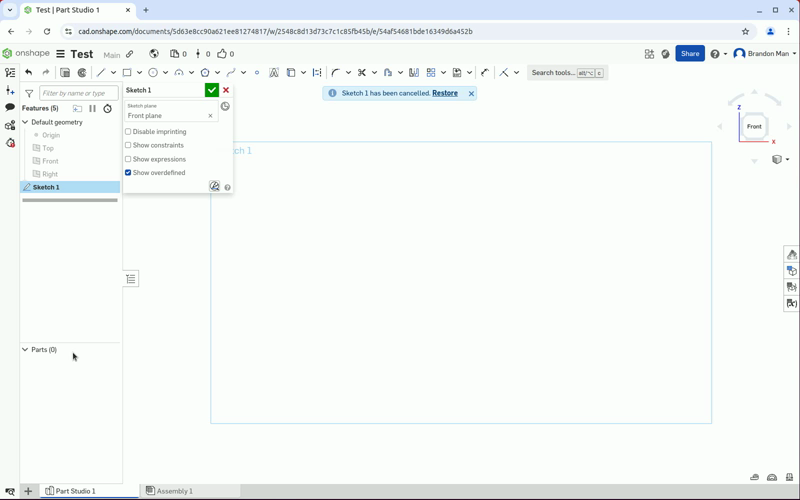
key_down(shift)
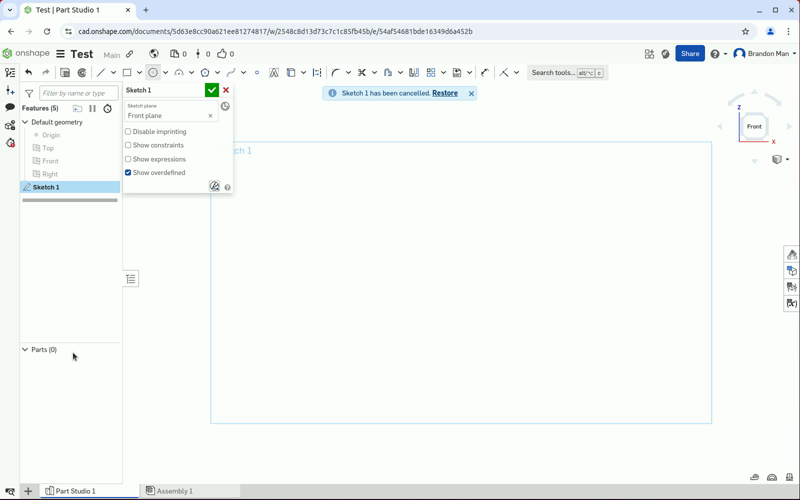
mouse_move(392, 234)
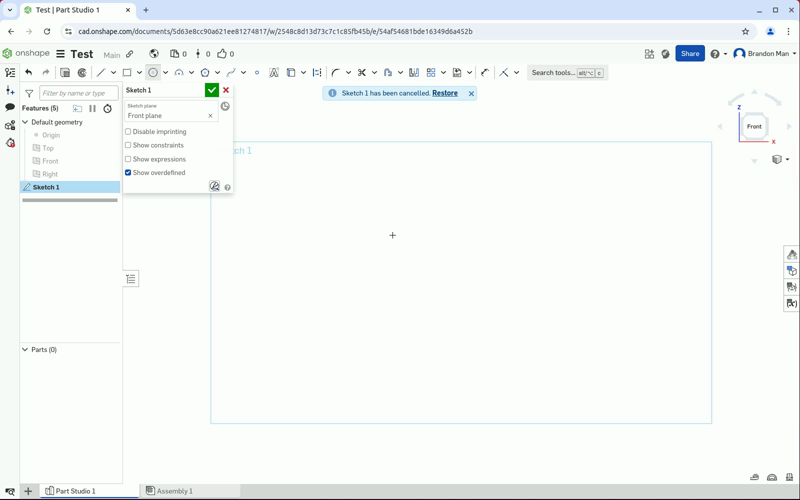
click(392, 234)
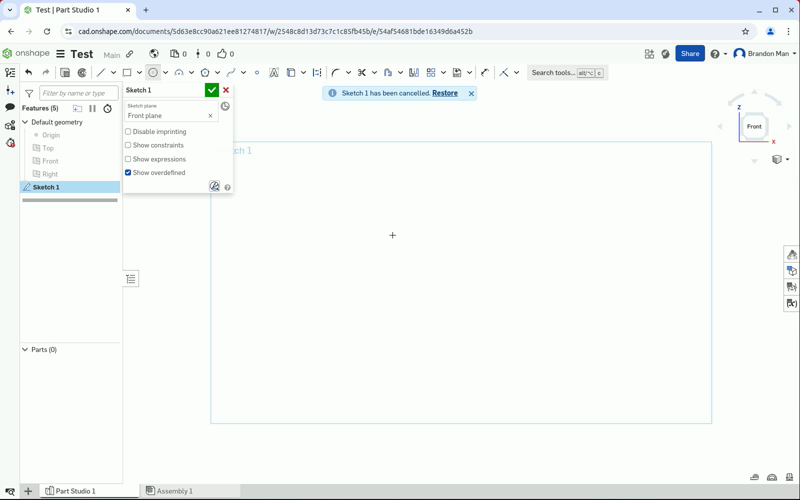
key_up(shift)
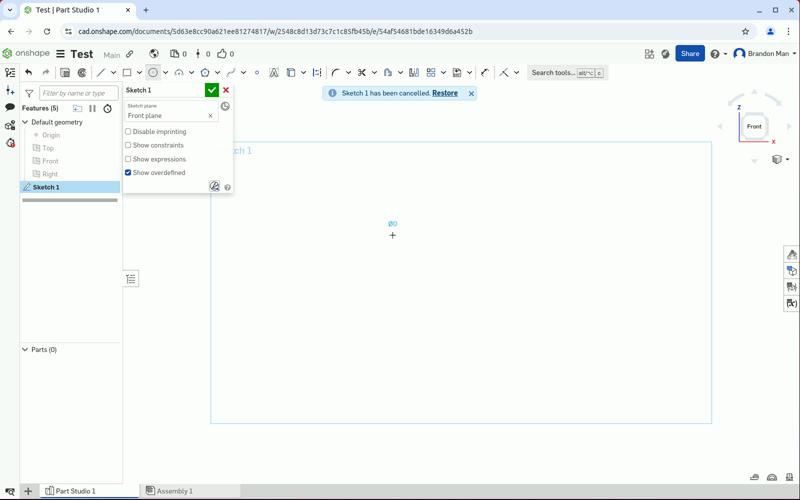
mouse_move(395, 234)
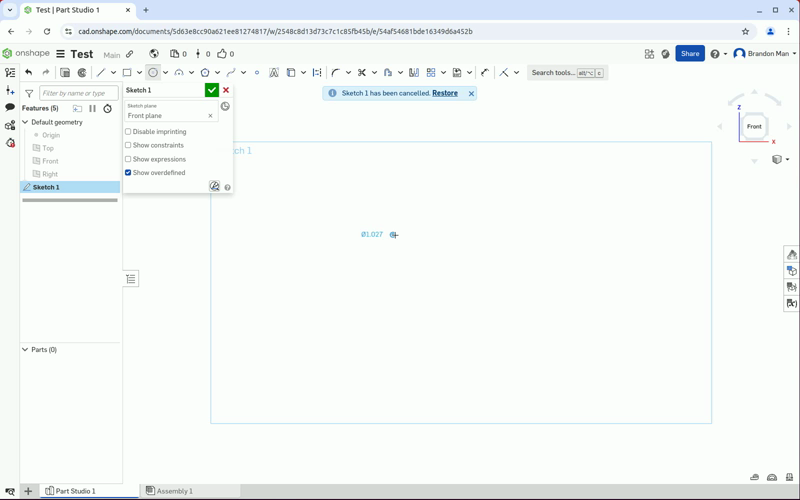
scroll(6)
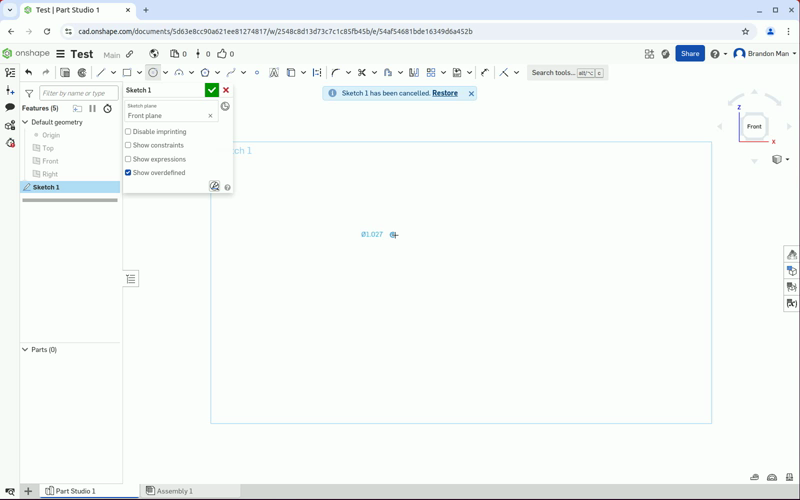
scroll(6)
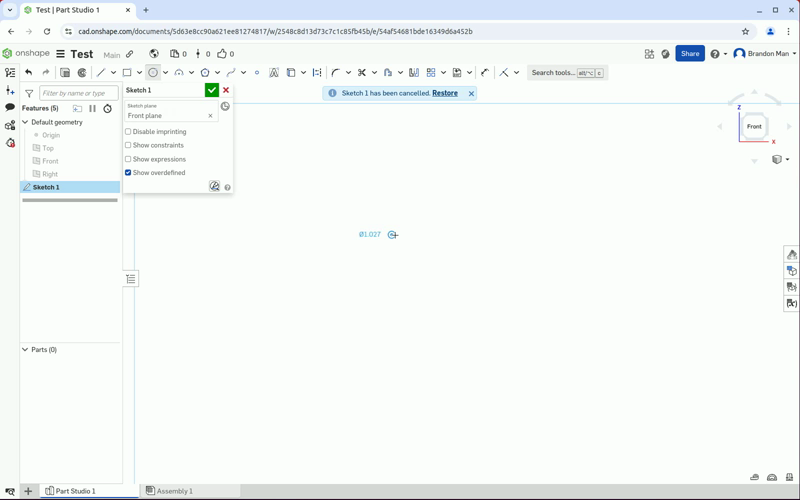
scroll(6)
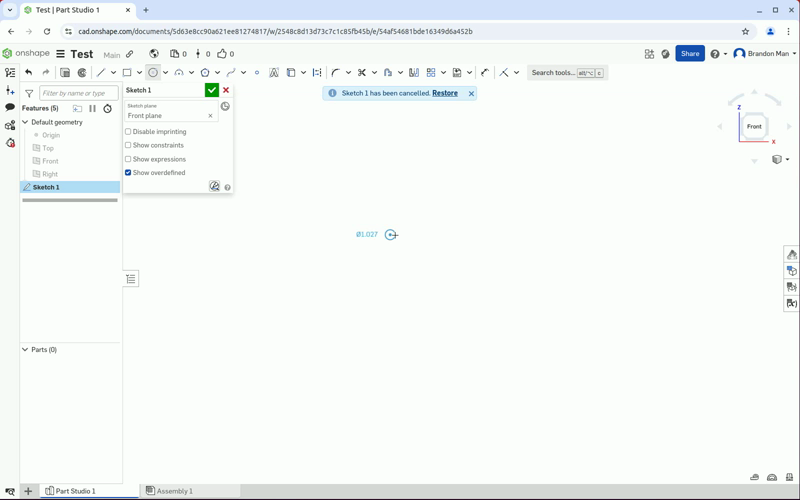
scroll(6)
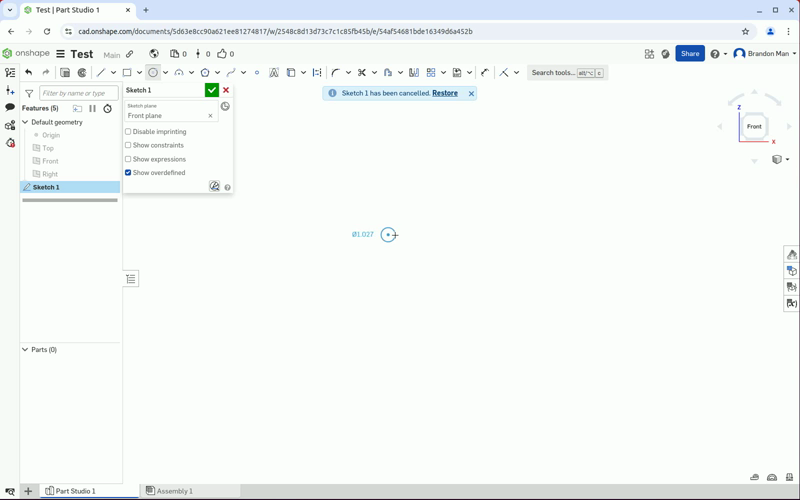
scroll(6)
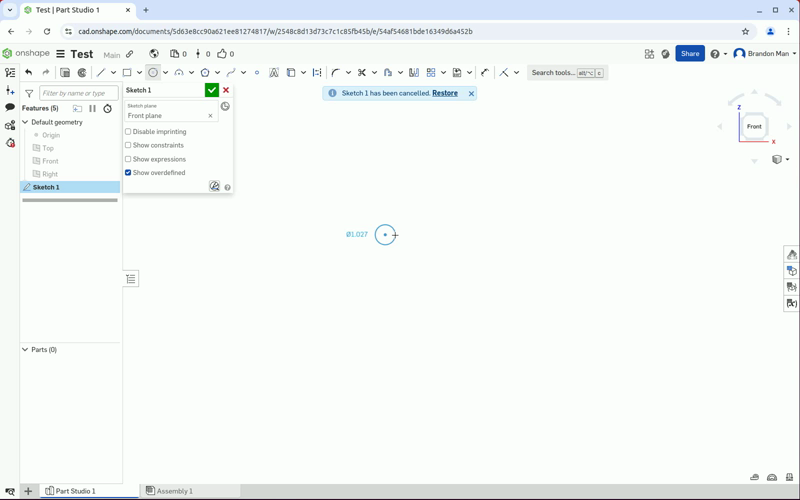
scroll(6)
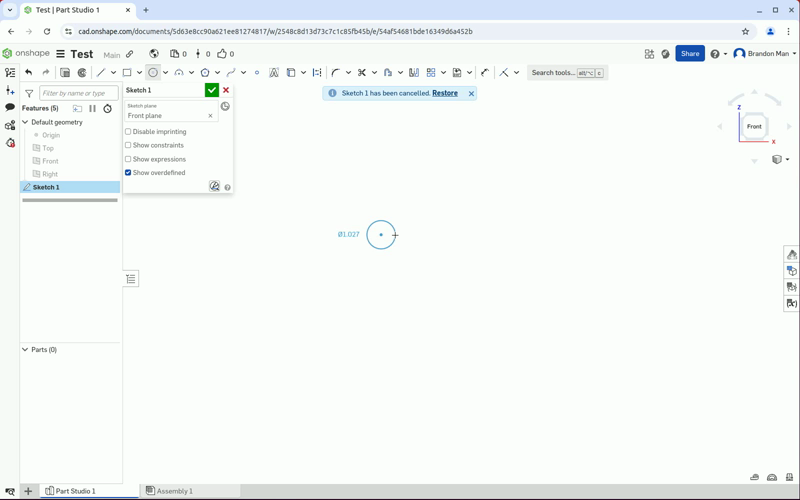
scroll(6)
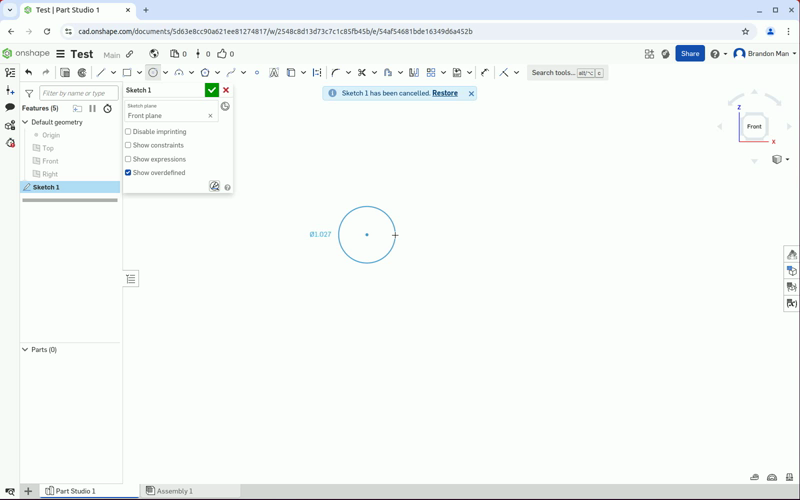
click(395, 234)
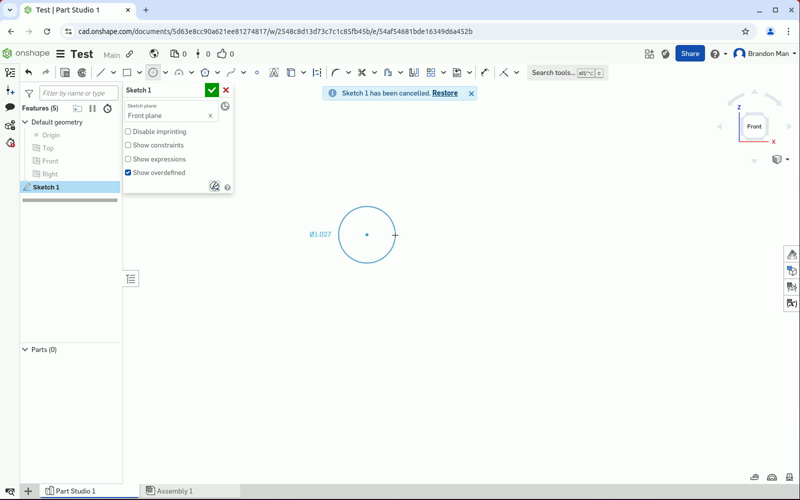
scroll(-6)
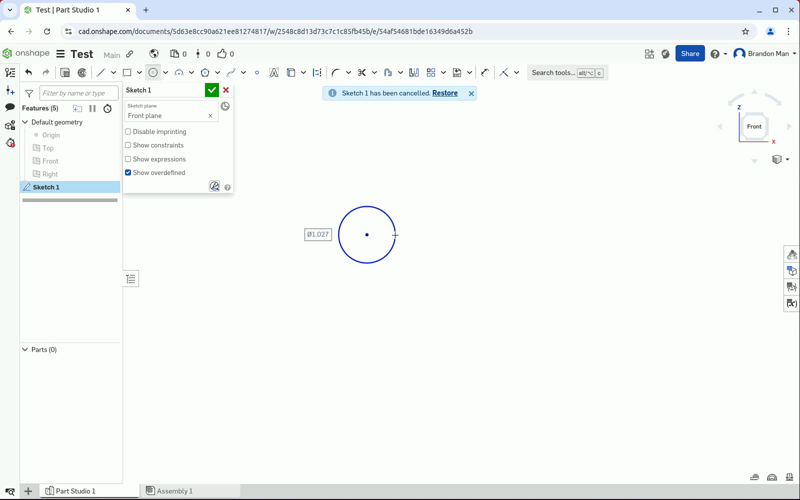
scroll(-6)
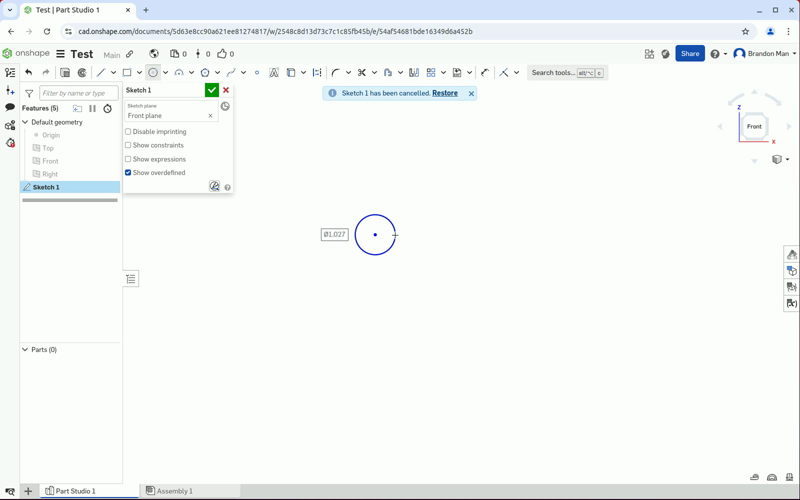
scroll(-6)
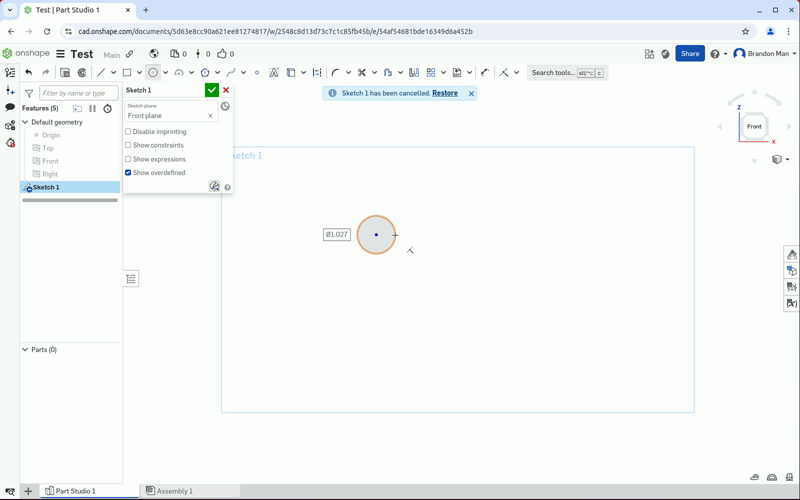
scroll(-6)
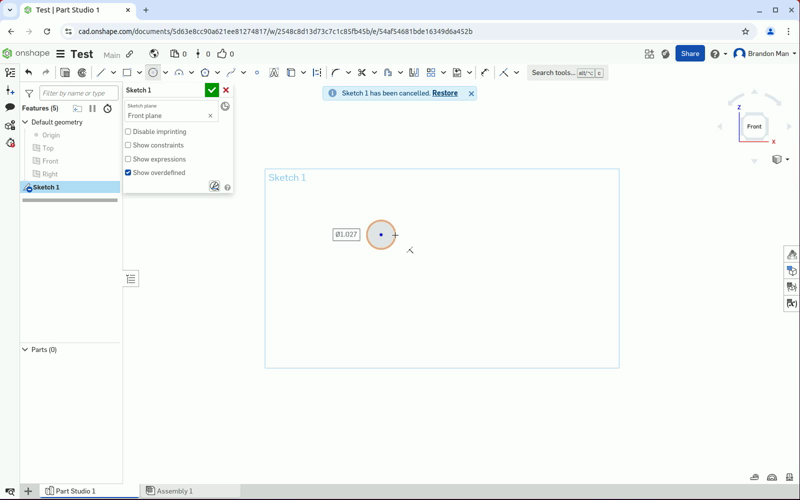
scroll(-6)
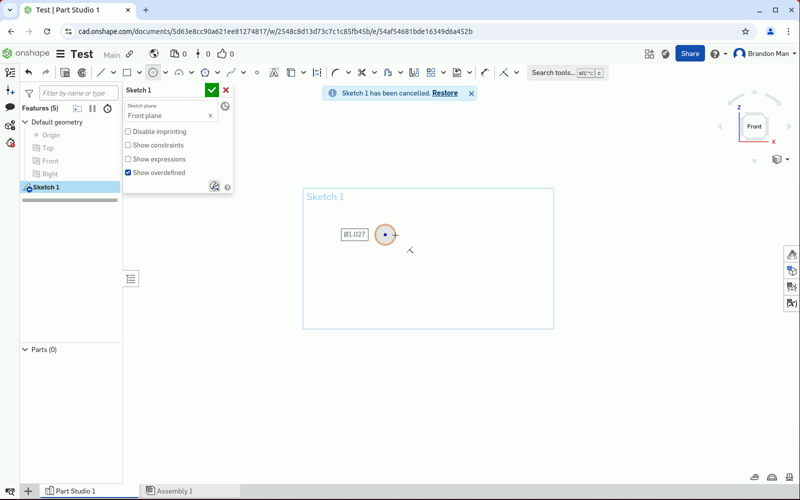
scroll(-6)
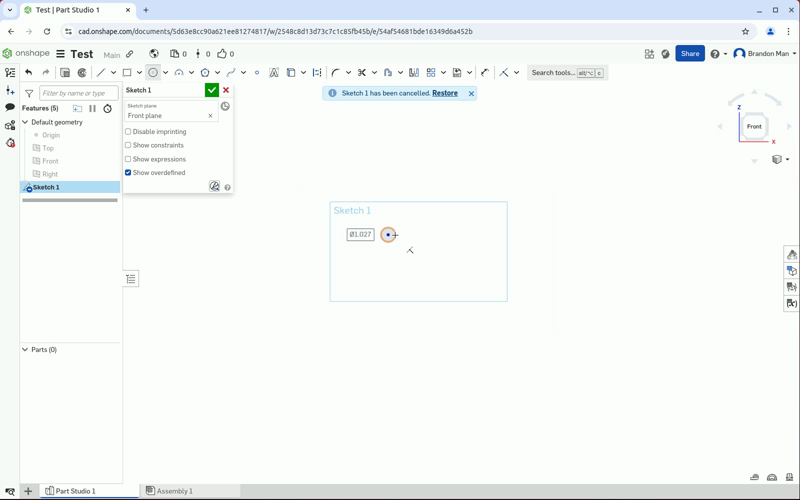
scroll(-6)
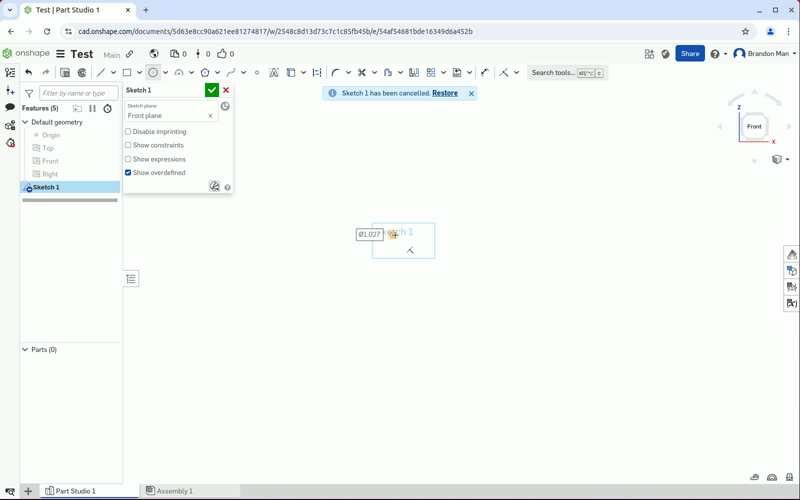
key(esc)
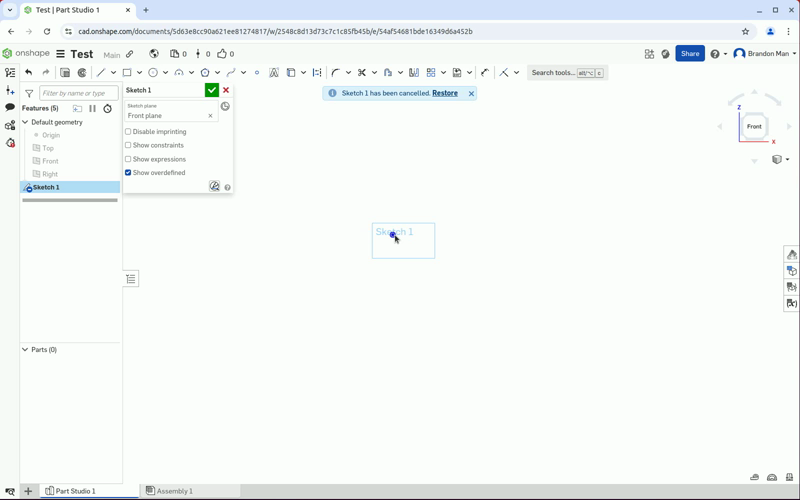
mouse_move(392, 235)
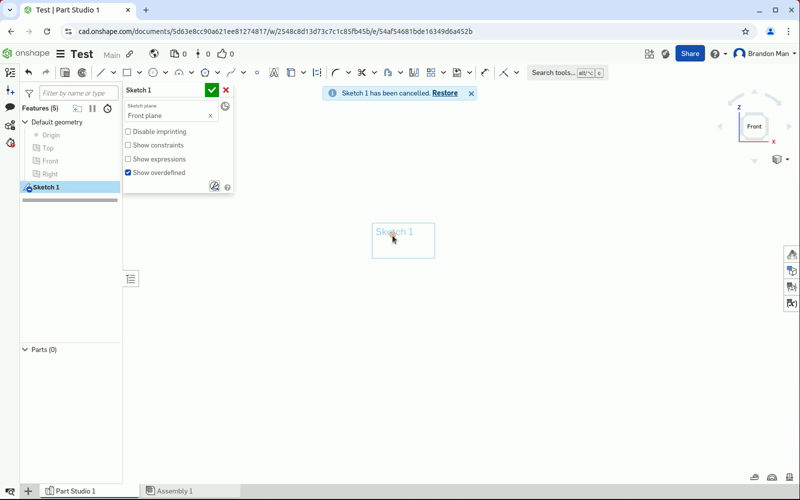
scroll(6)
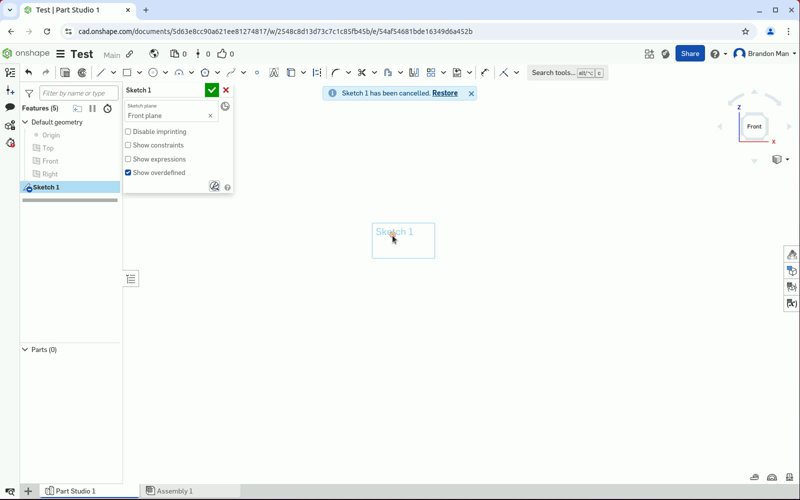
scroll(6)
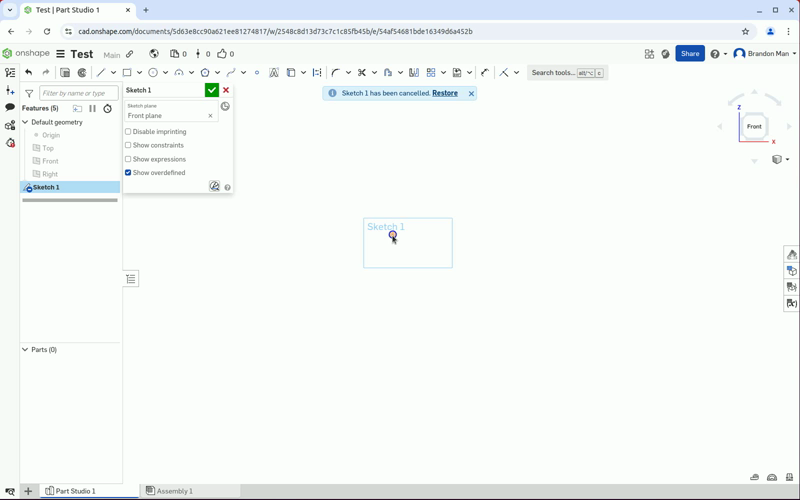
scroll(6)
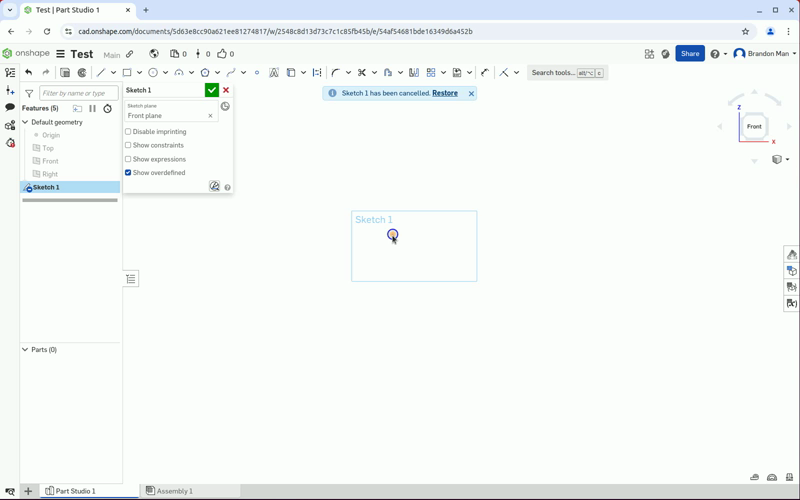
scroll(6)
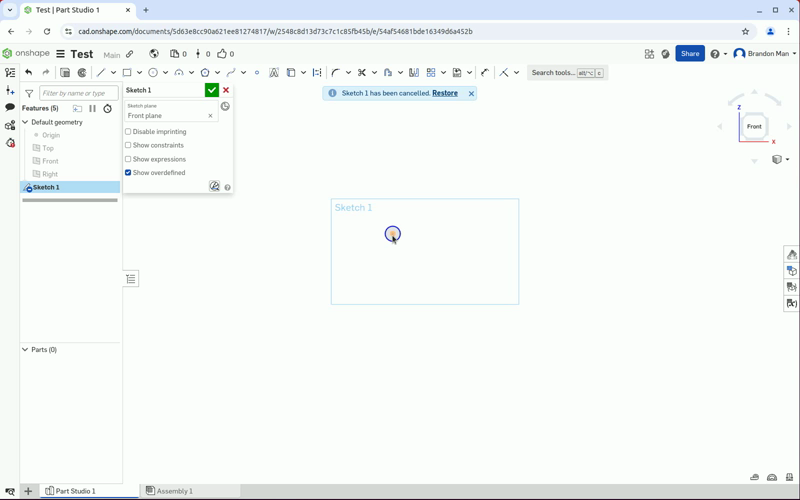
scroll(6)
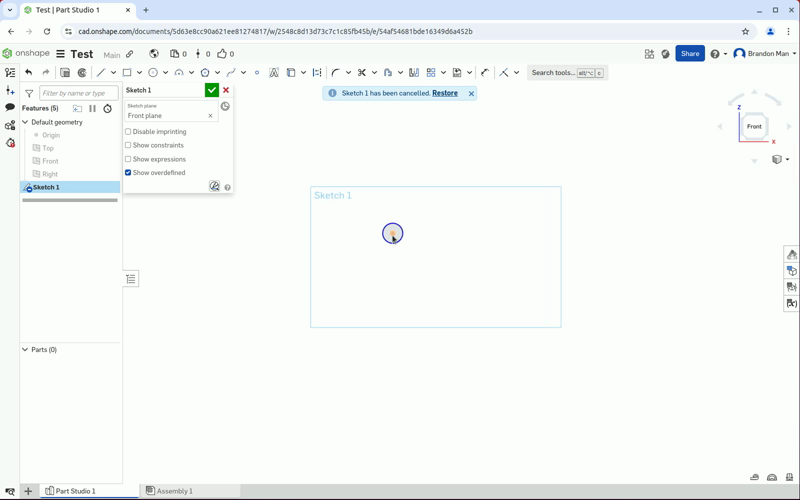
scroll(6)
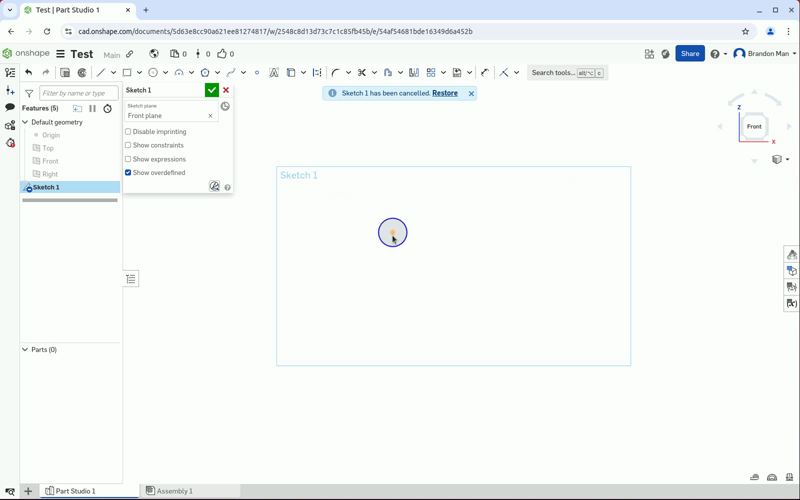
scroll(6)
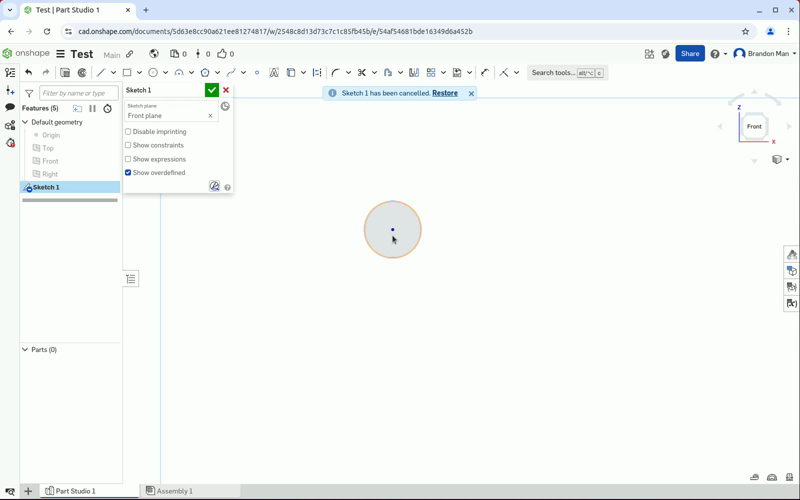
click(392, 235)
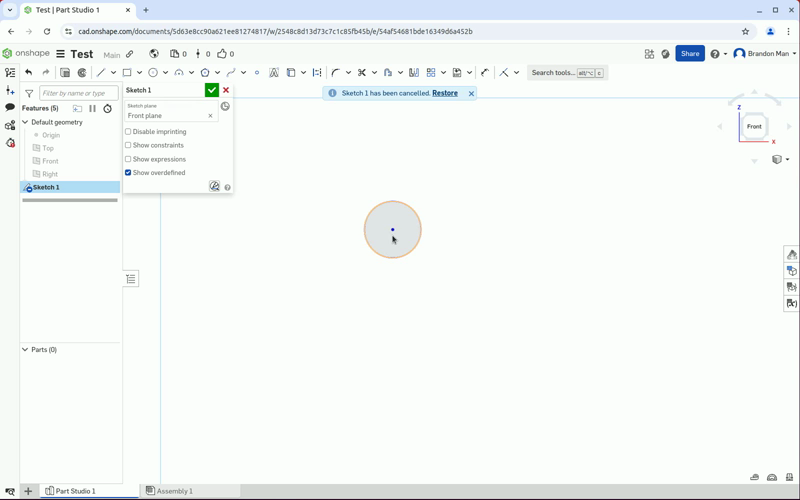
scroll(-6)
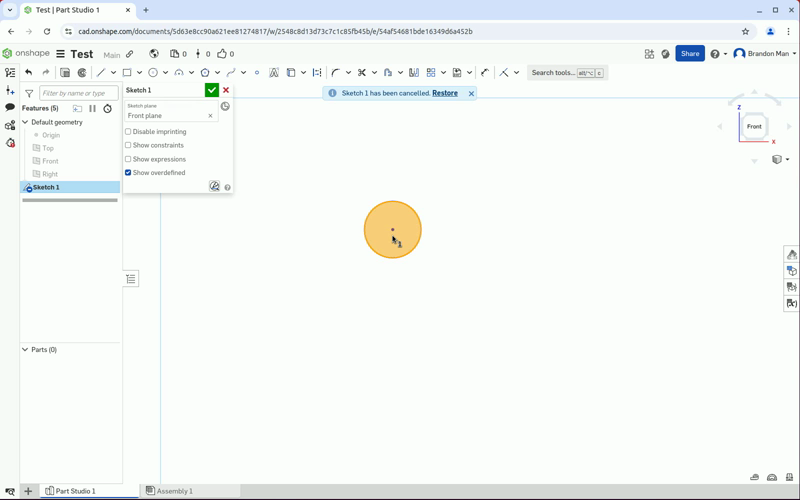
scroll(-6)
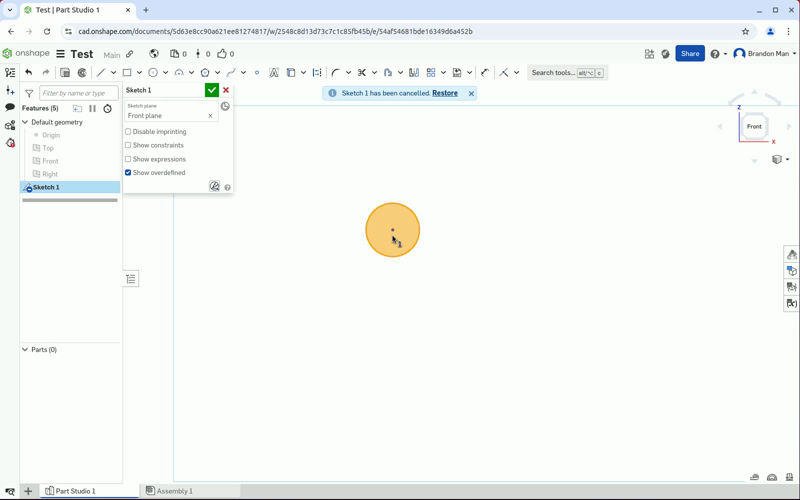
scroll(-6)
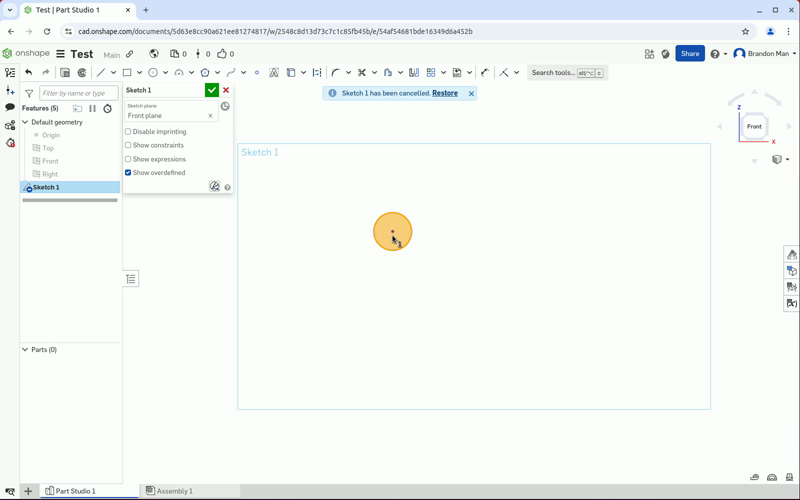
scroll(-6)
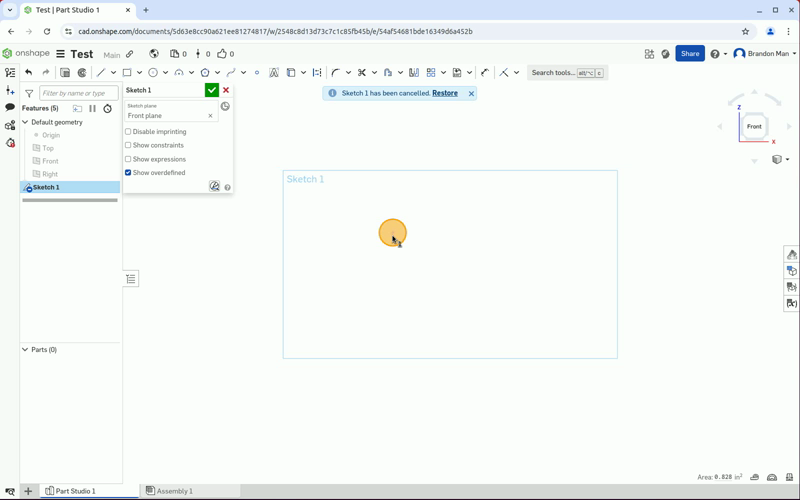
scroll(-6)
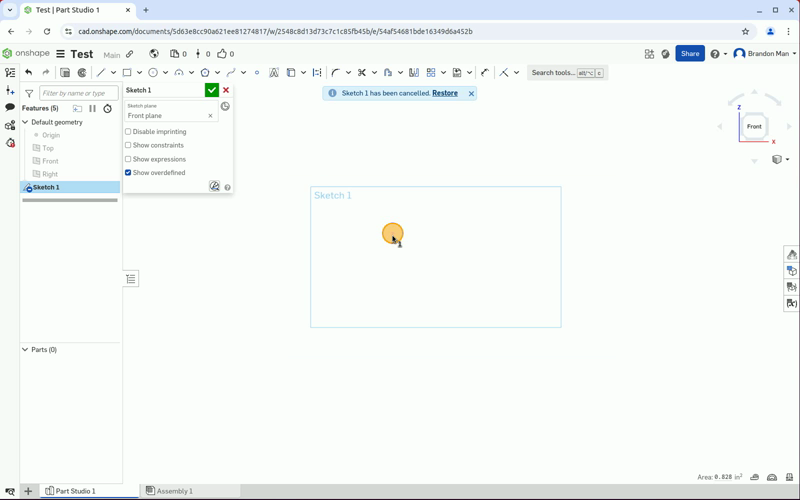
scroll(-6)
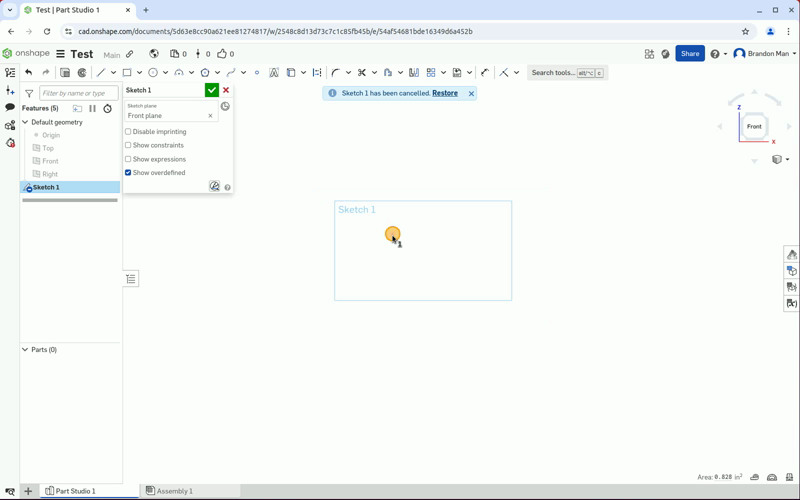
scroll(-6)
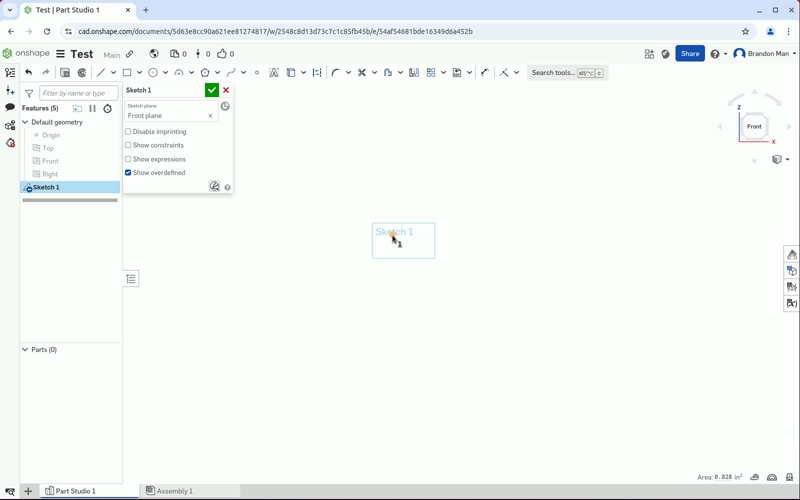
mouse_move(73, 352)
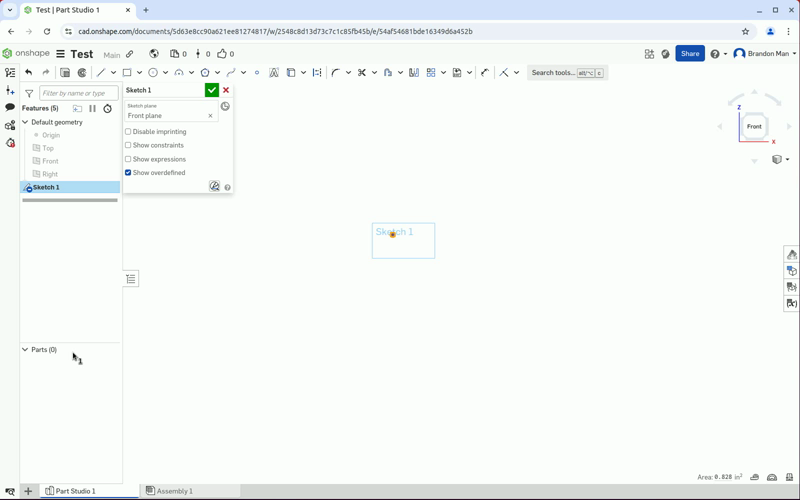
key(shift+y)
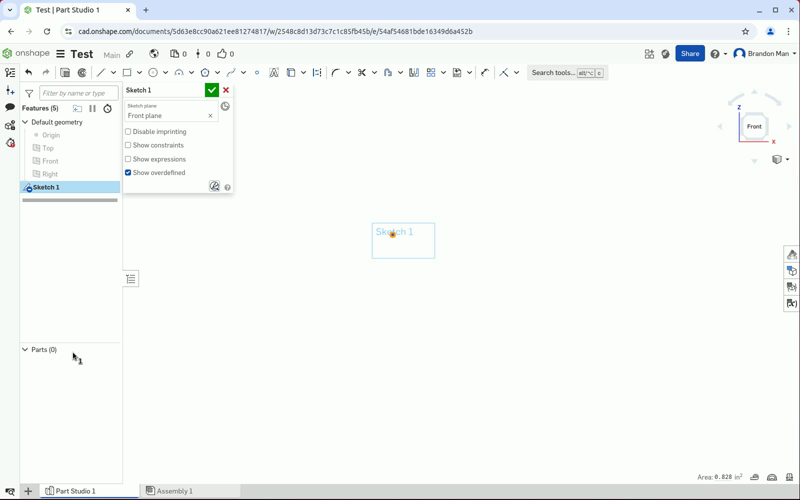
key(shift+e)
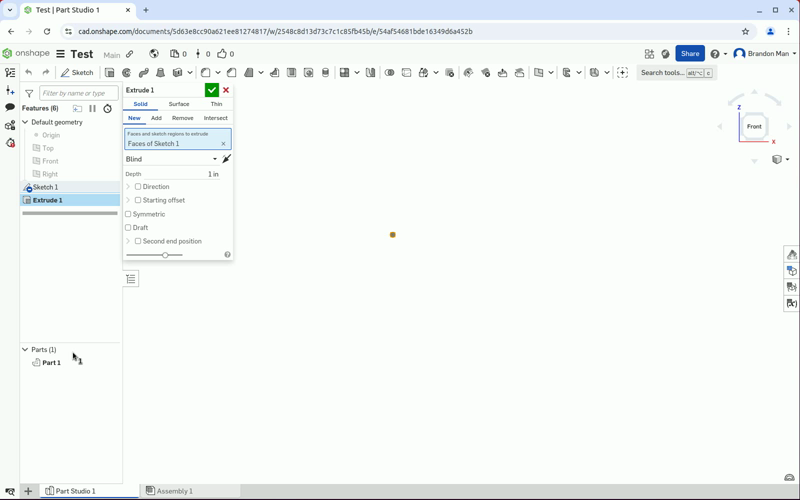
mouse_move(143, 106)
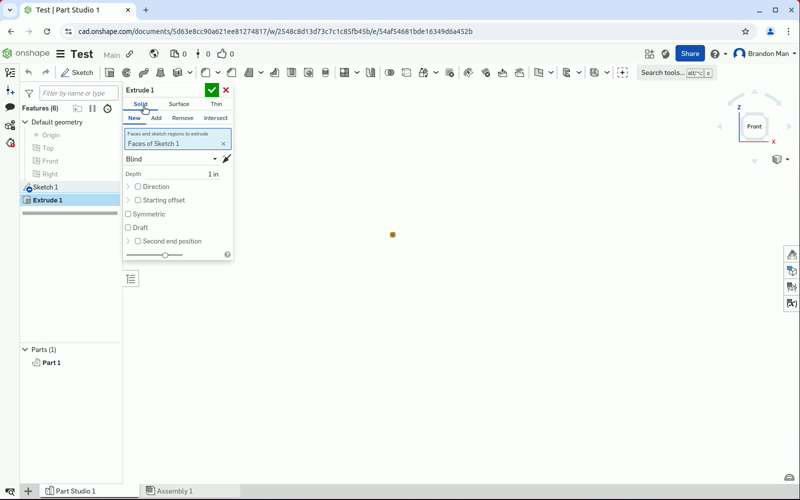
click(143, 106)
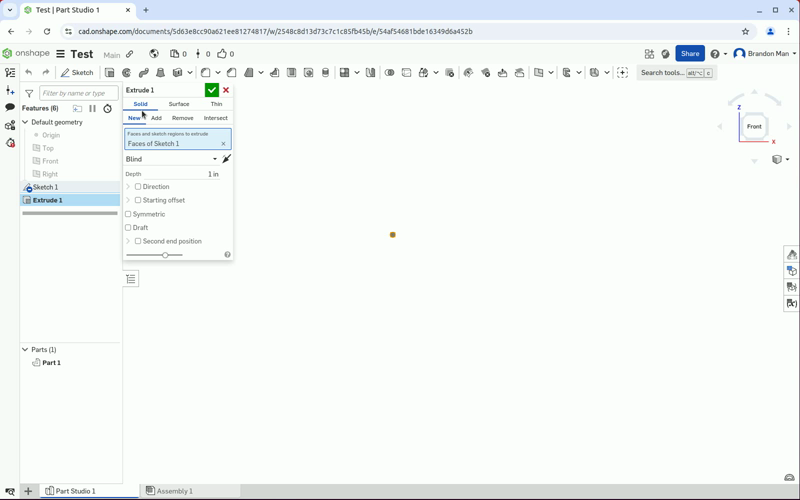
mouse_move(137, 120)
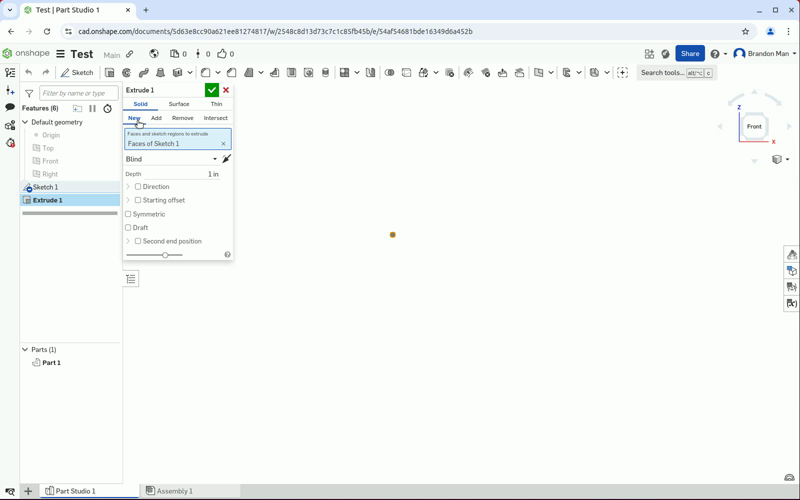
click(137, 120)
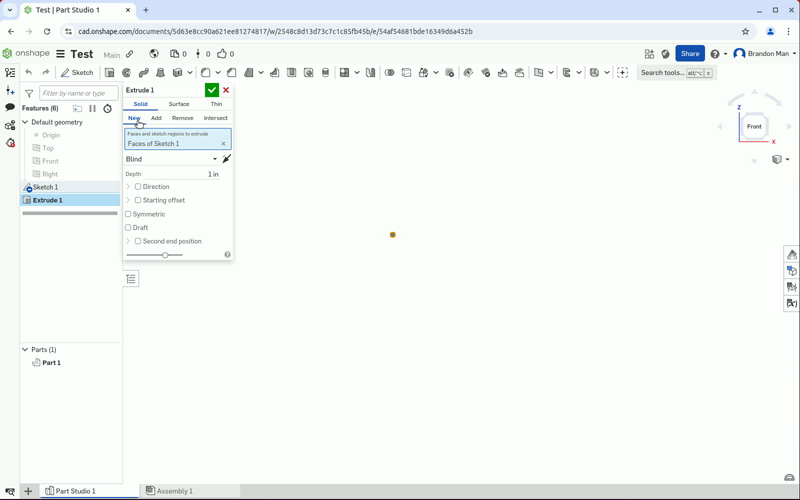
key(tab, 4)
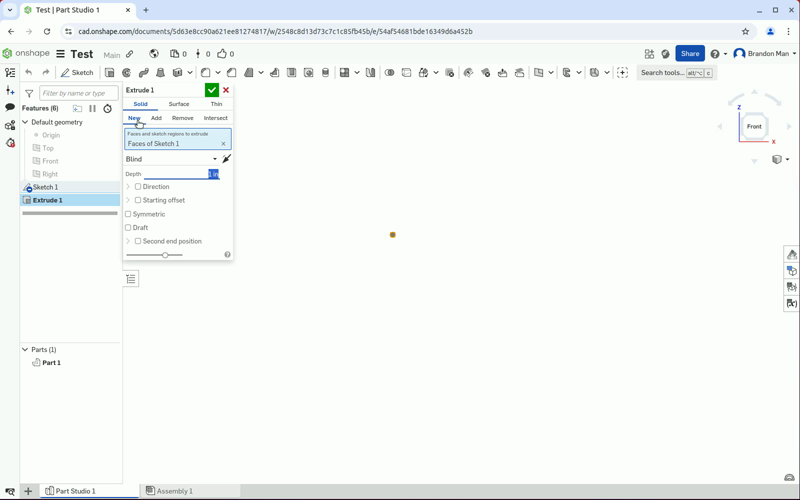
text(23.108)
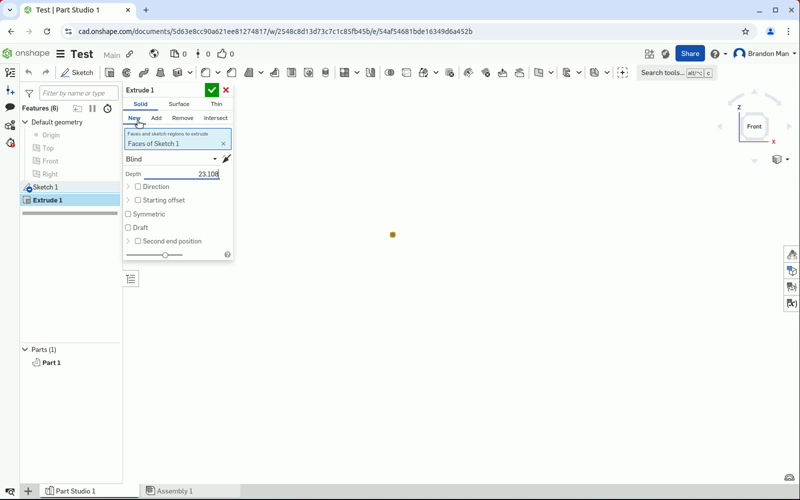
key(enter)
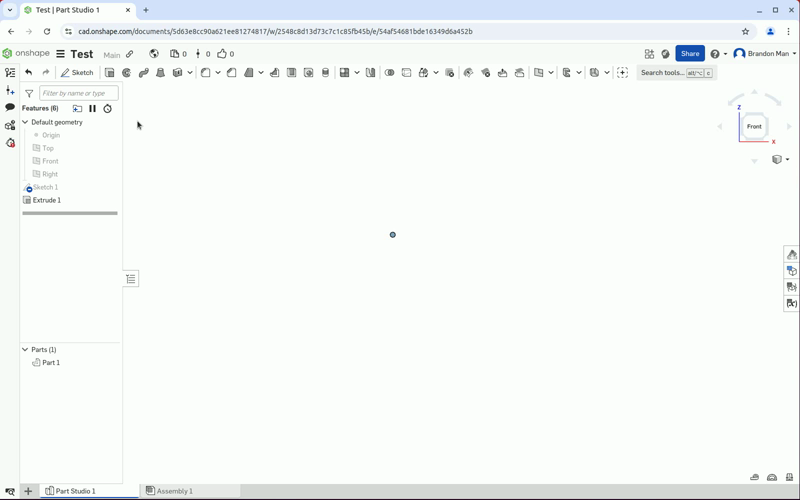
key(shift+h)
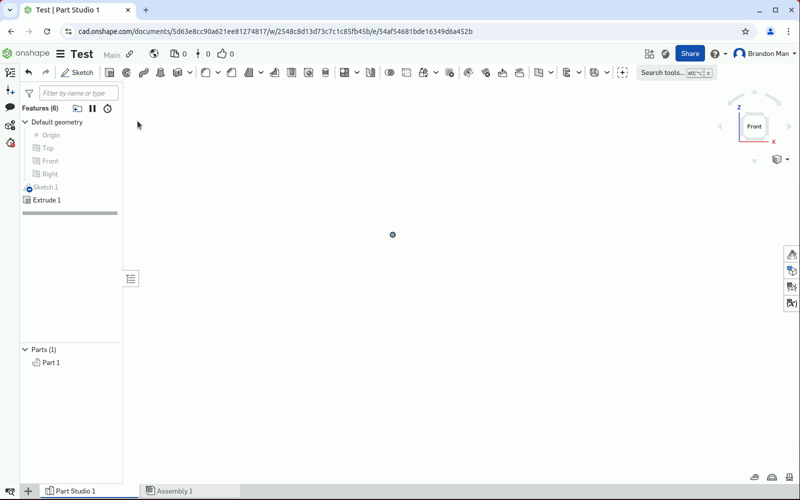
key(shift+h)
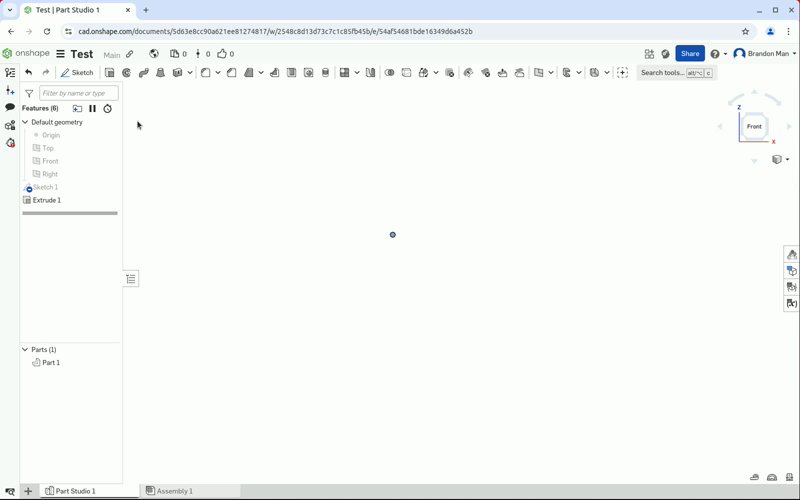
mouse_move(73, 189)
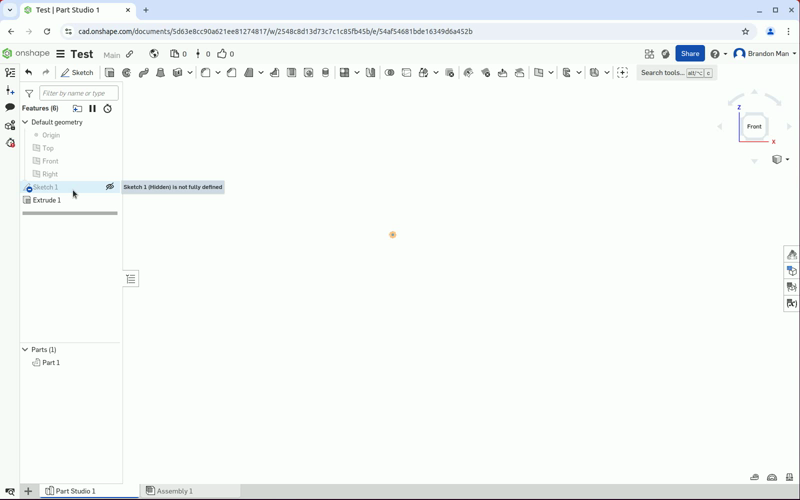
click(73, 189)
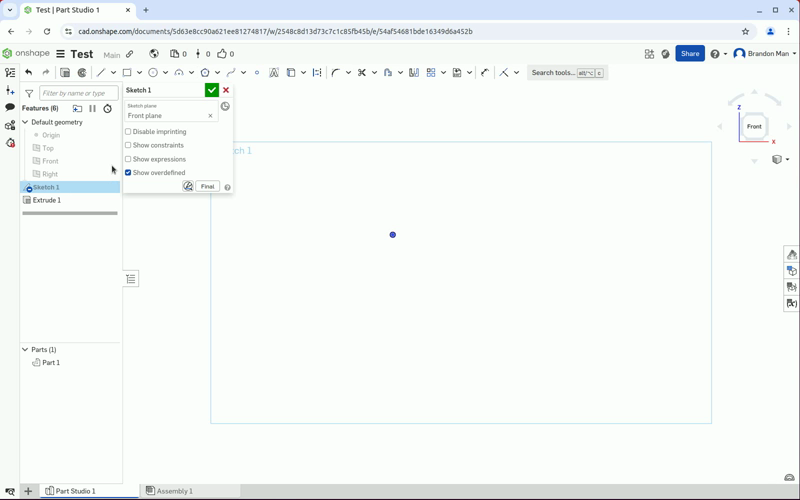
mouse_move(229, 92)
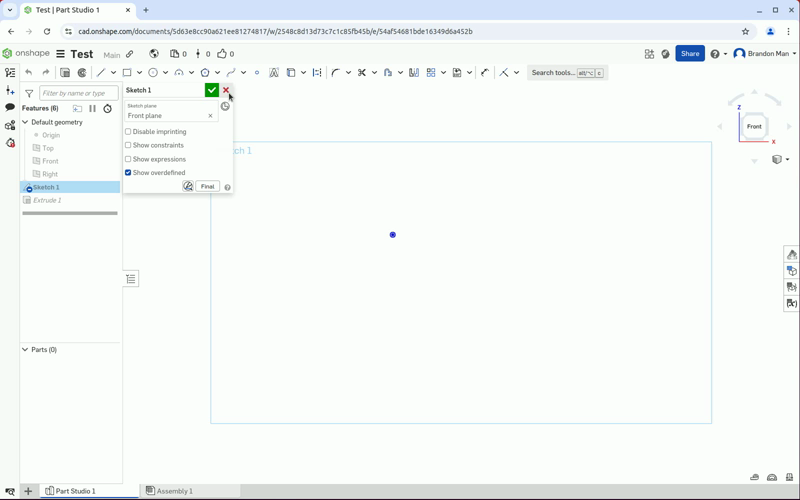
click(229, 92)
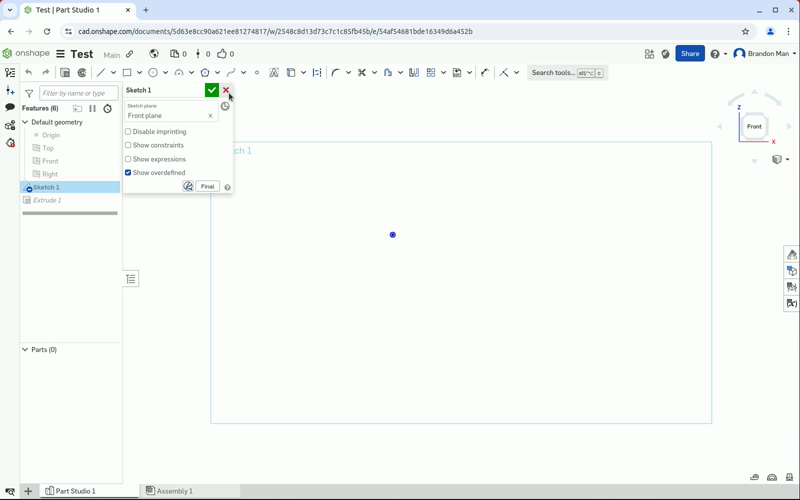
key(shift+s)
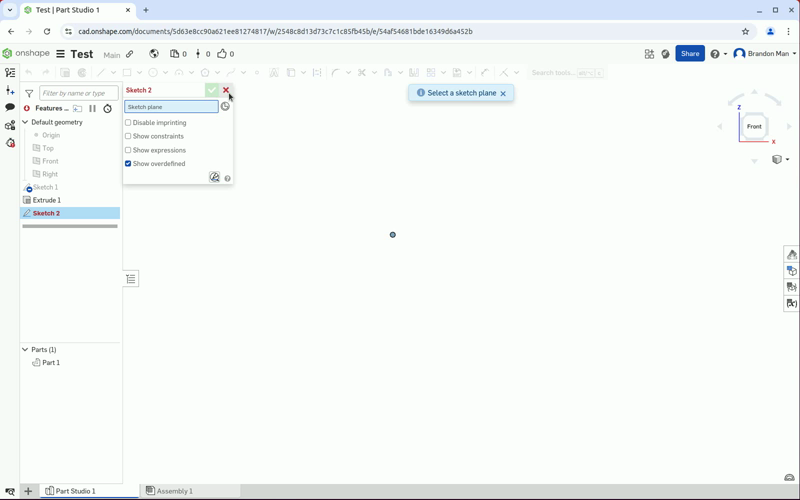
mouse_move(73, 163)
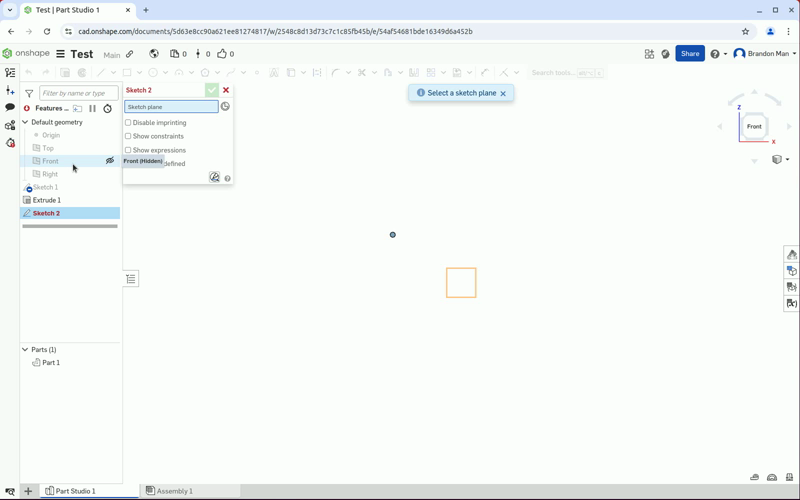
click(73, 163)
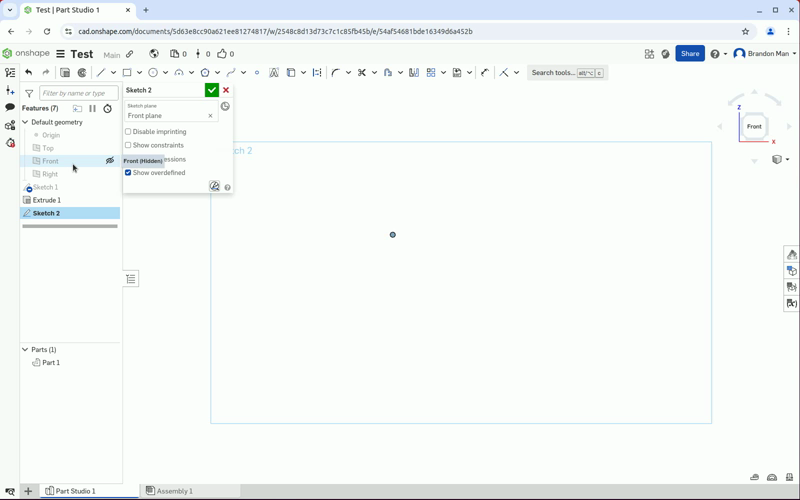
mouse_move(73, 352)
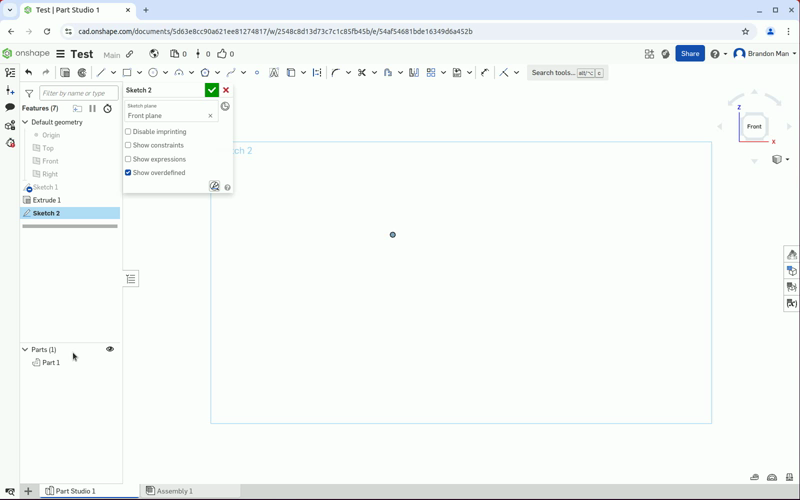
key(y)
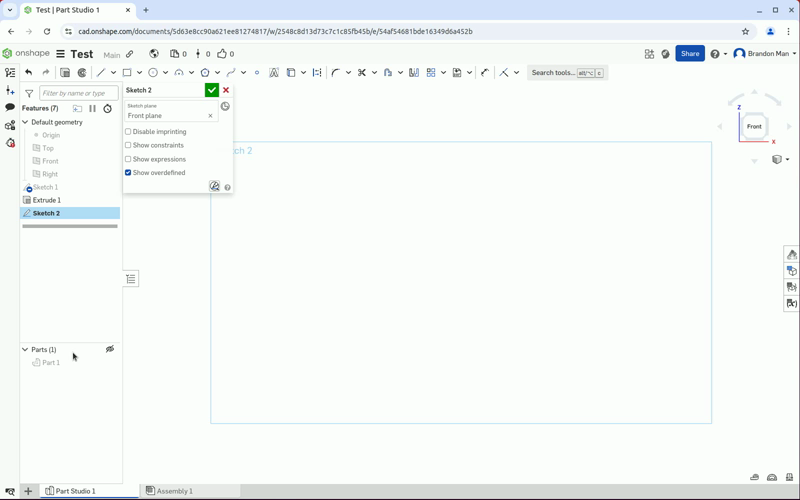
key(c)
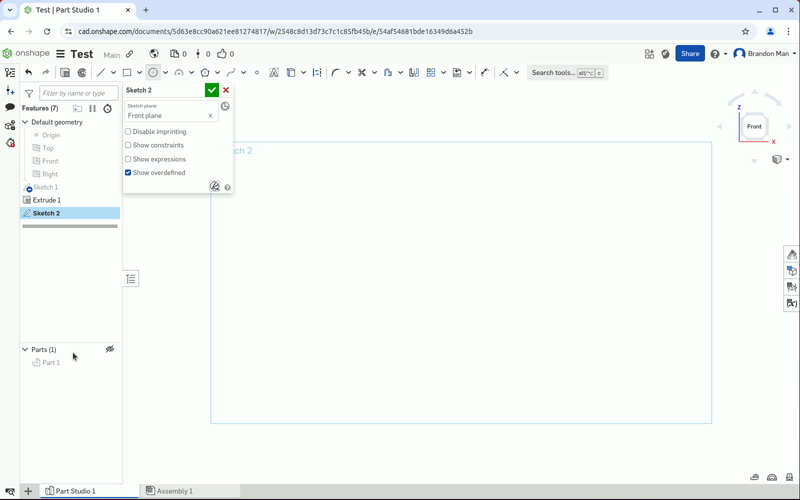
key_down(shift)
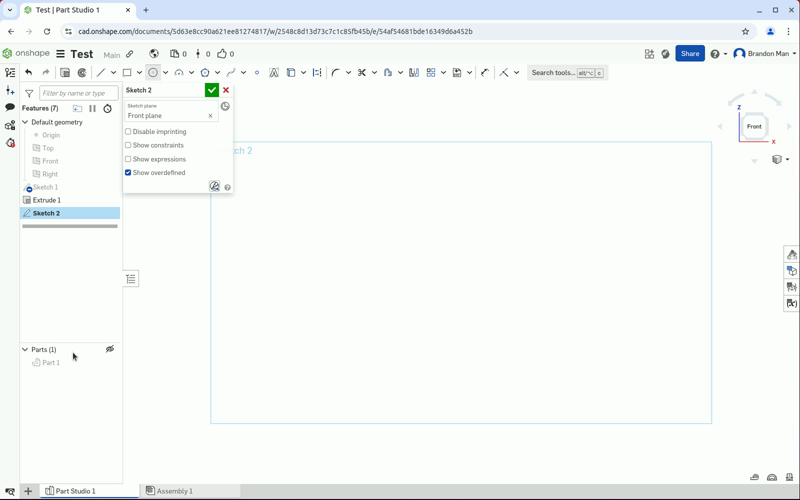
mouse_move(406, 245)
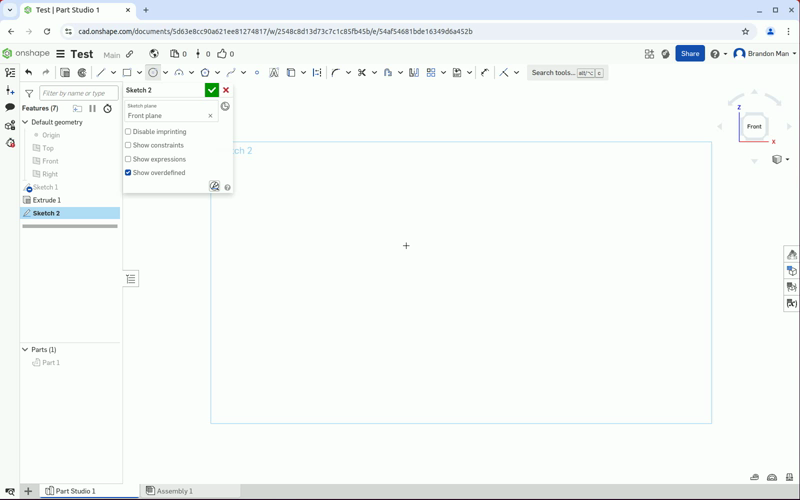
click(406, 245)
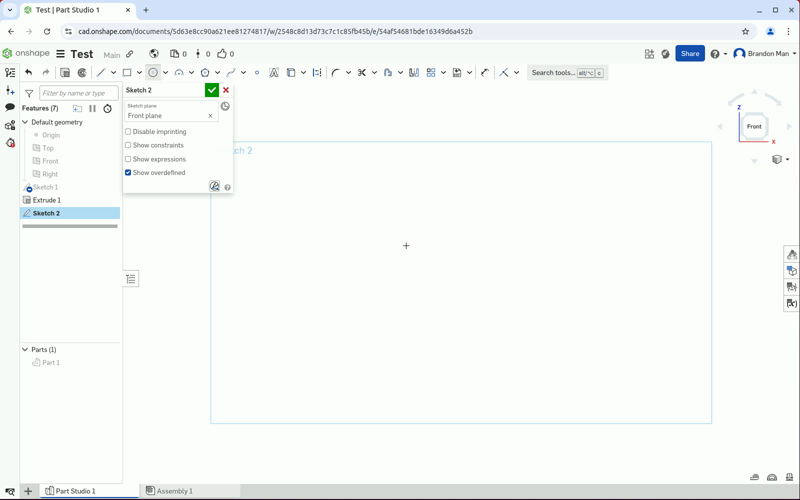
key_up(shift)
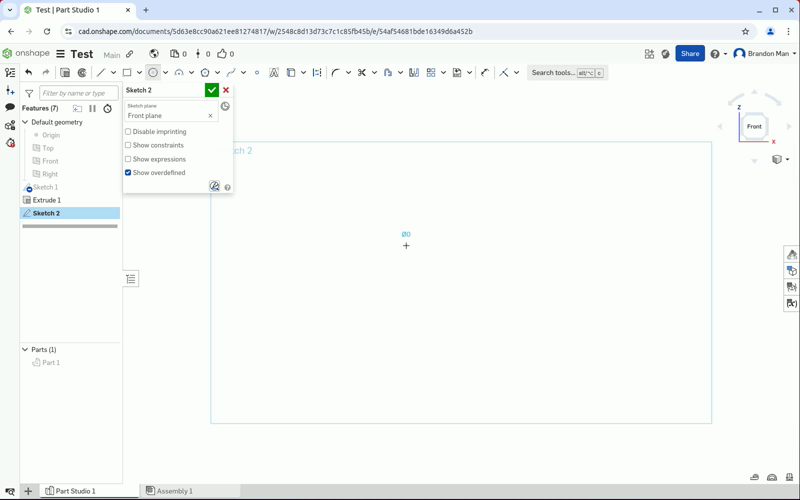
mouse_move(414, 245)
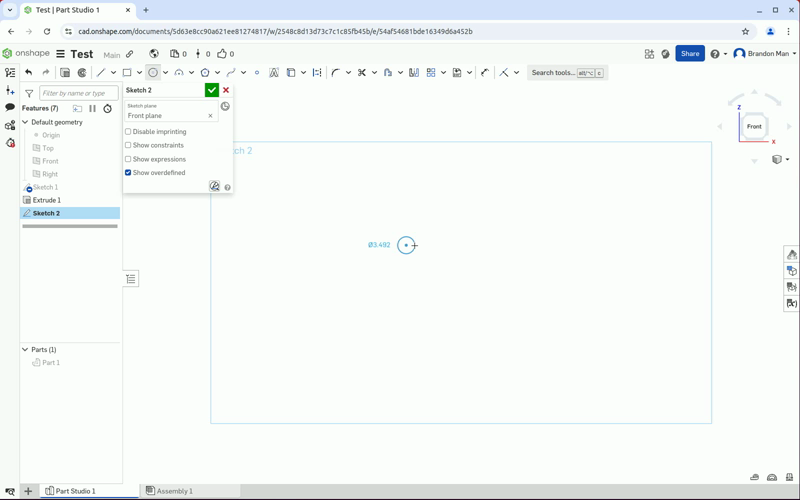
click(414, 245)
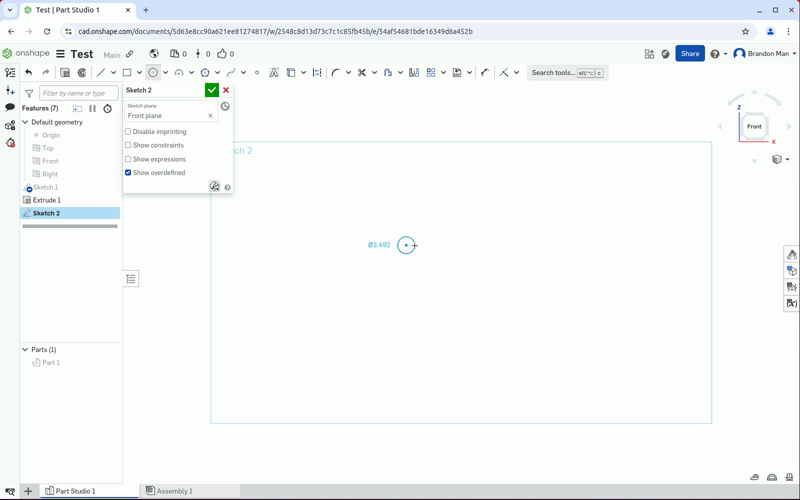
key(esc)
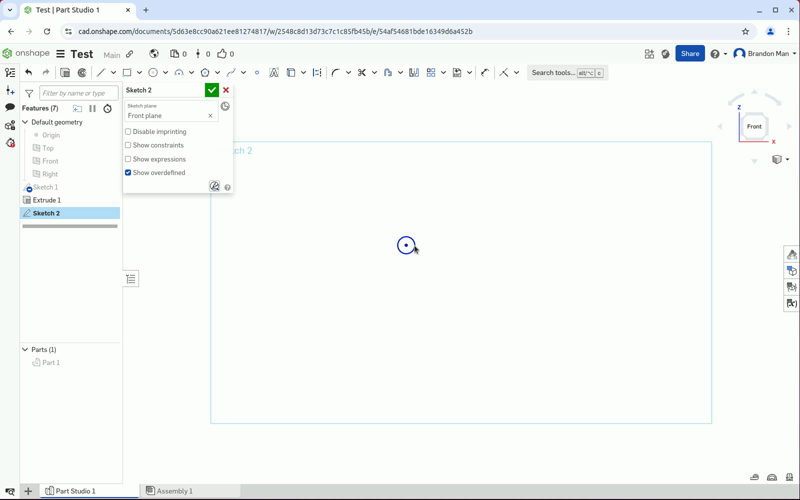
key(c)
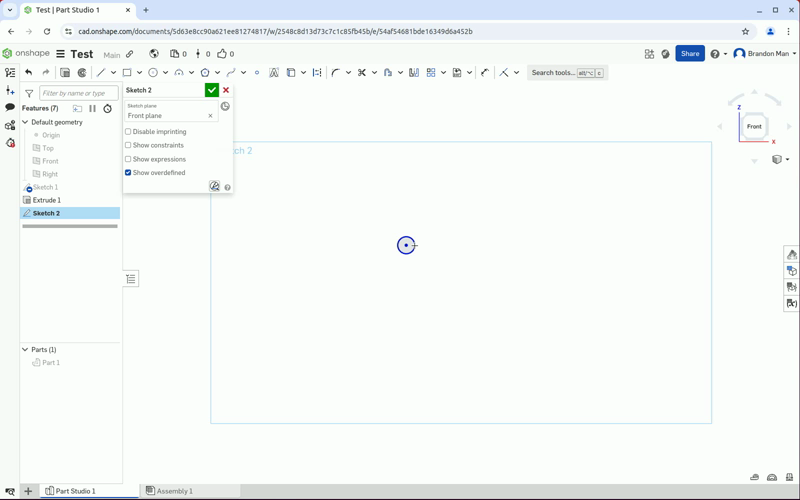
key_down(shift)
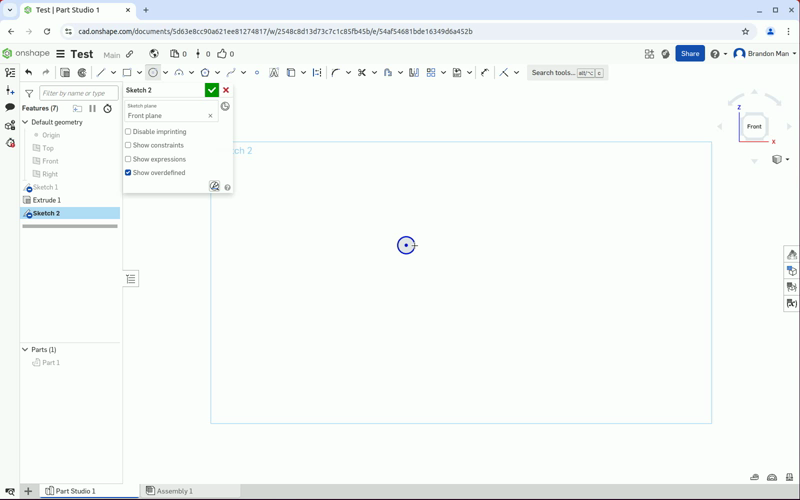
mouse_move(406, 245)
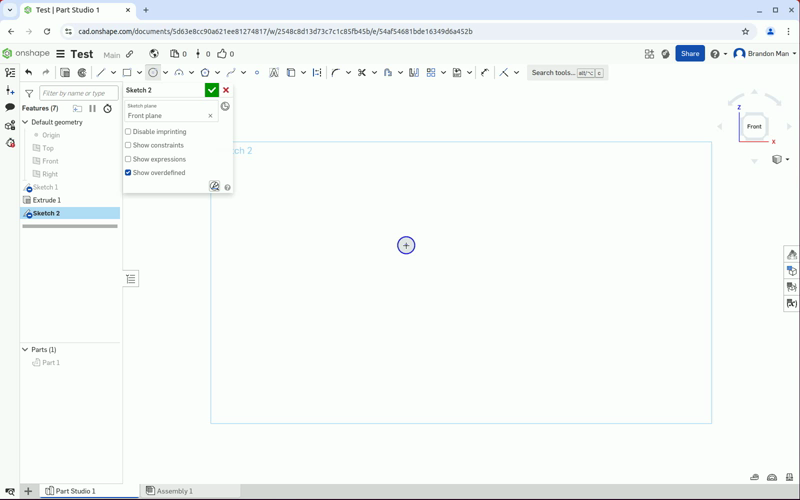
click(406, 245)
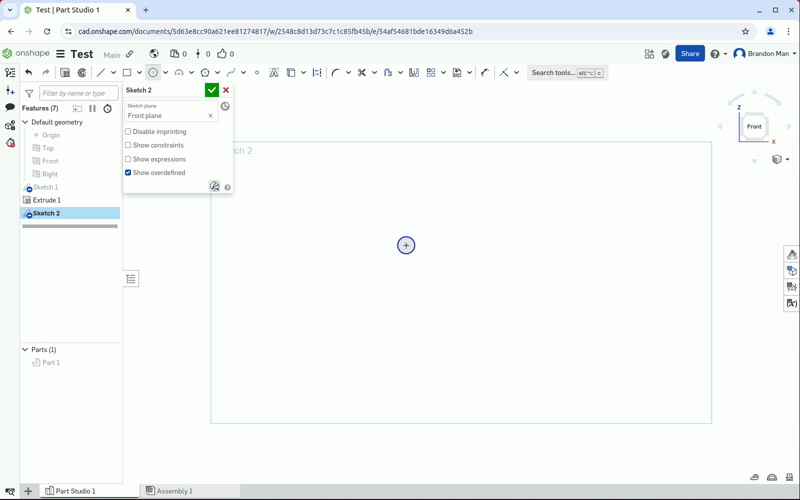
key_up(shift)
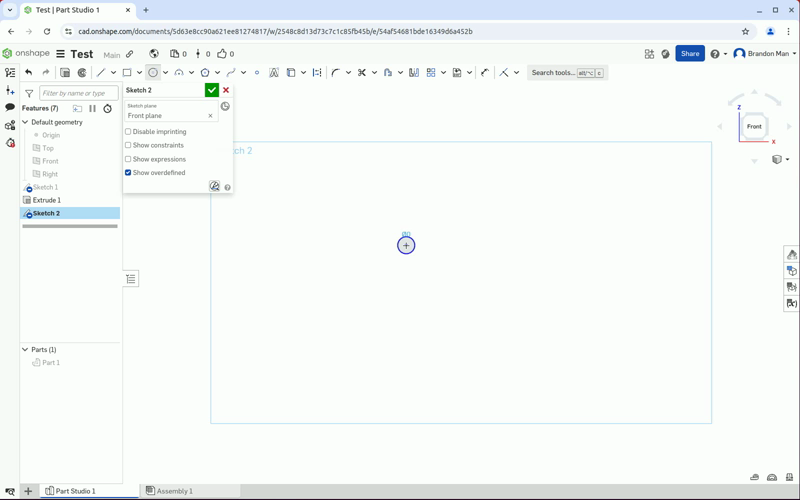
mouse_move(407, 245)
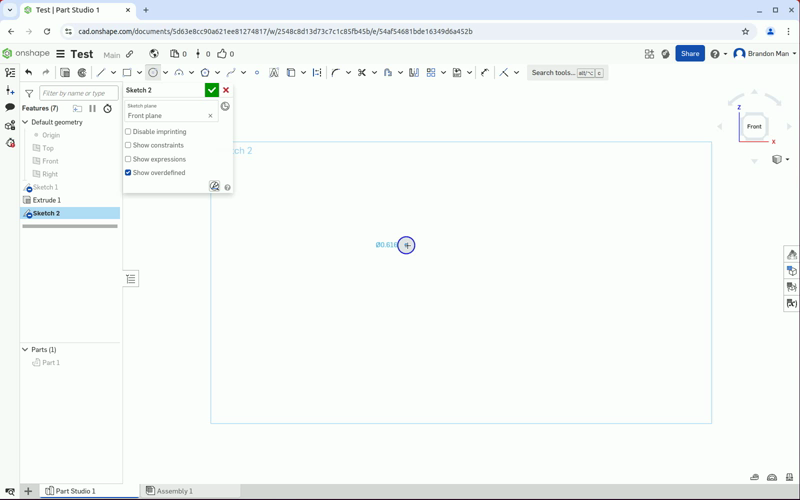
scroll(6)
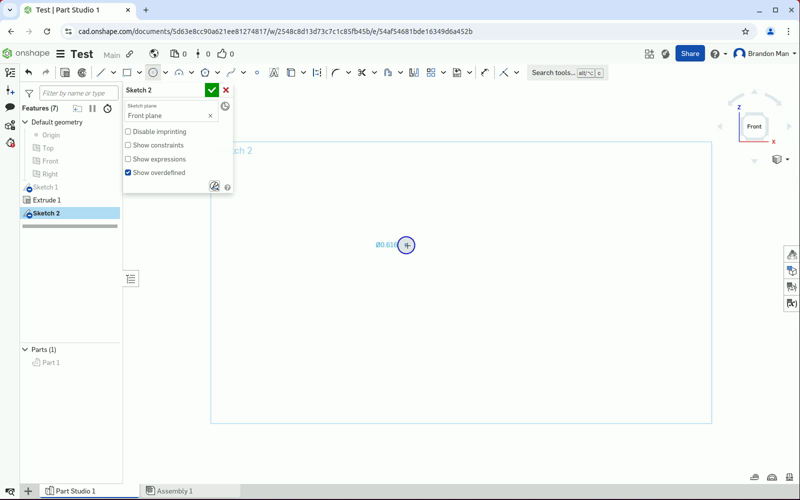
scroll(6)
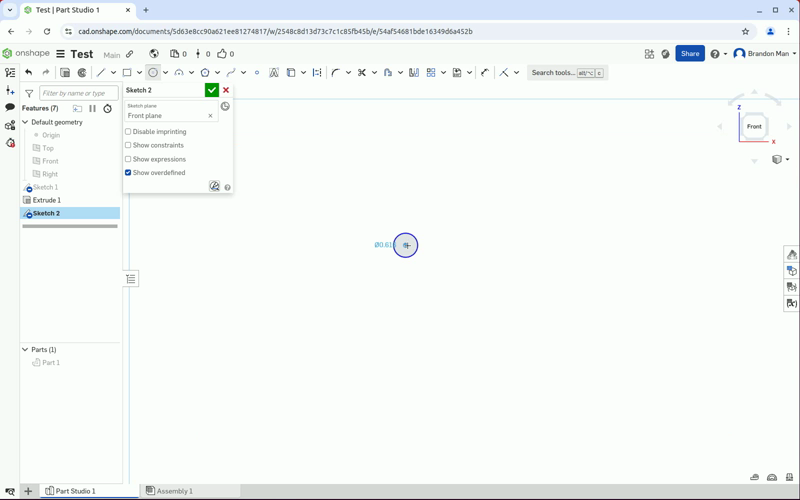
scroll(6)
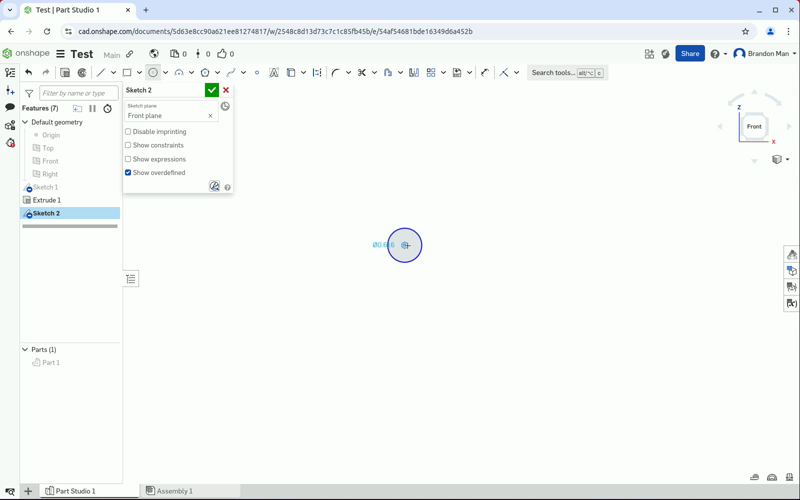
scroll(6)
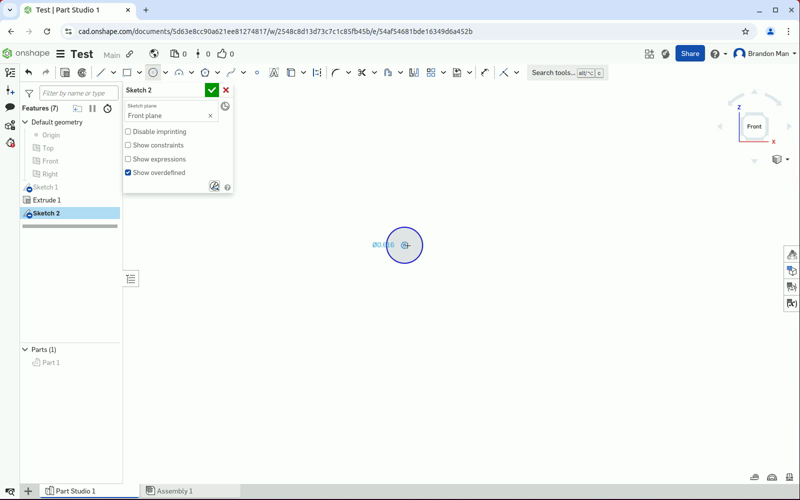
scroll(6)
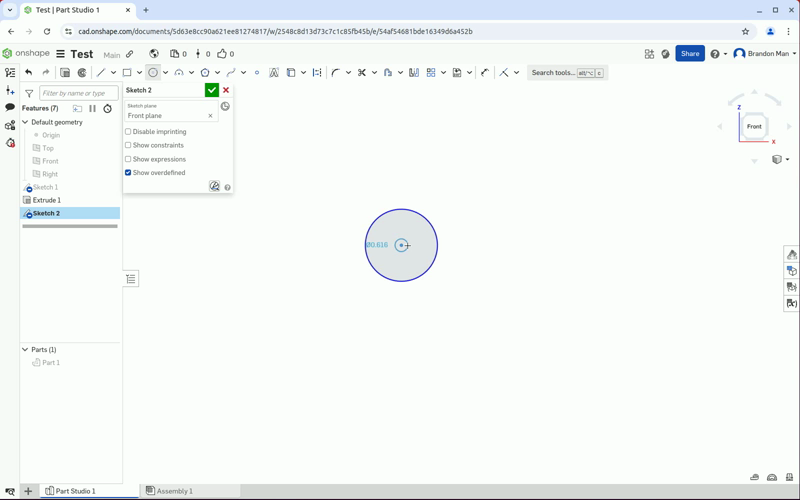
scroll(6)
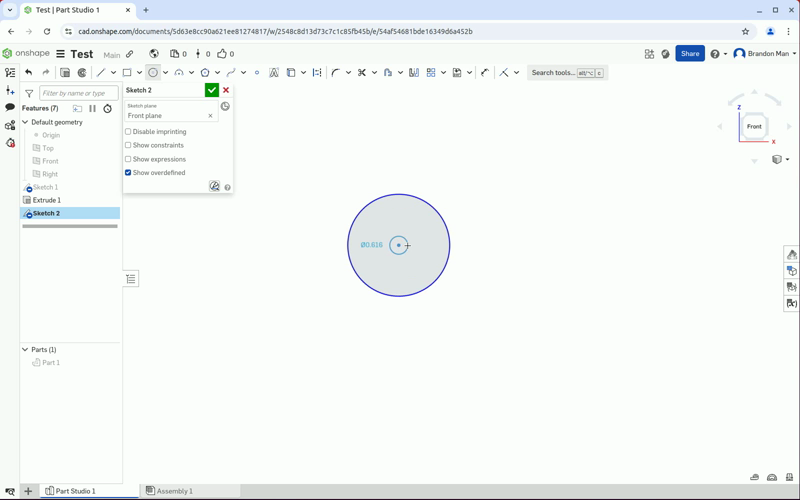
scroll(6)
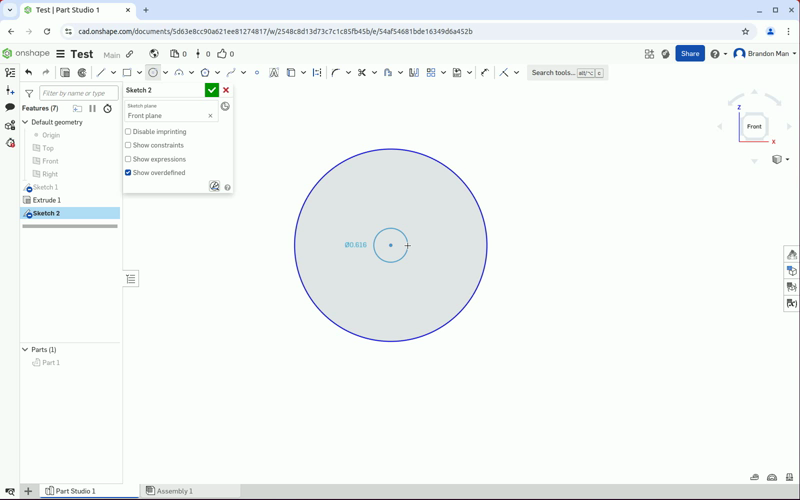
click(407, 245)
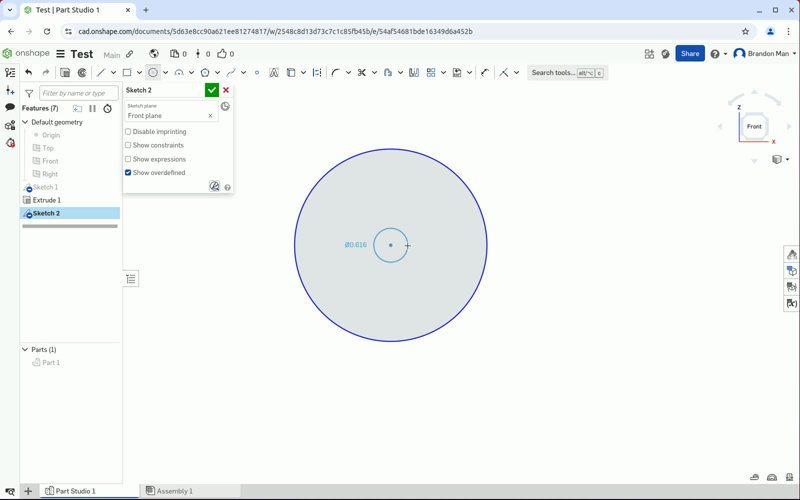
scroll(-6)
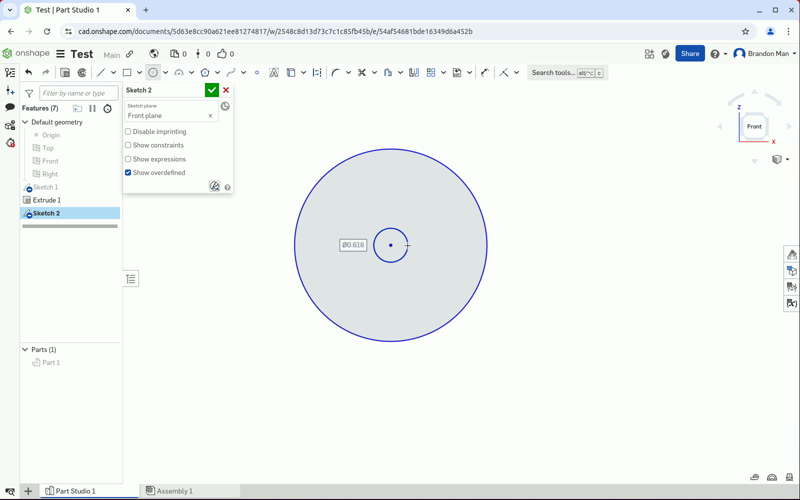
scroll(-6)
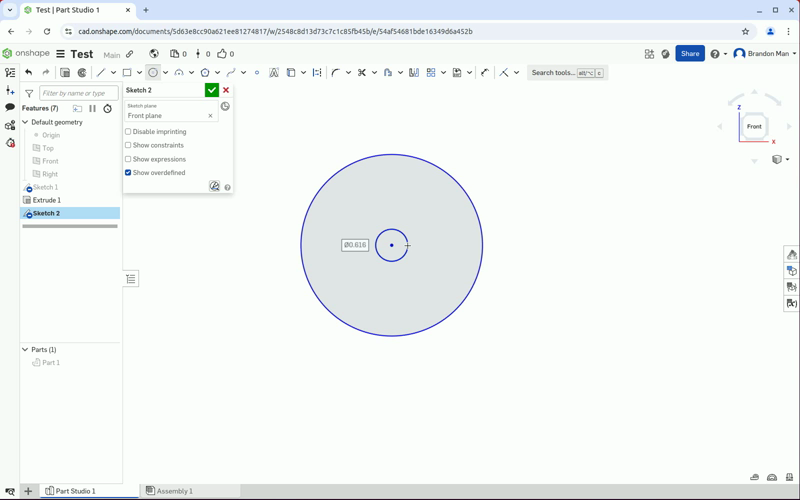
scroll(-6)
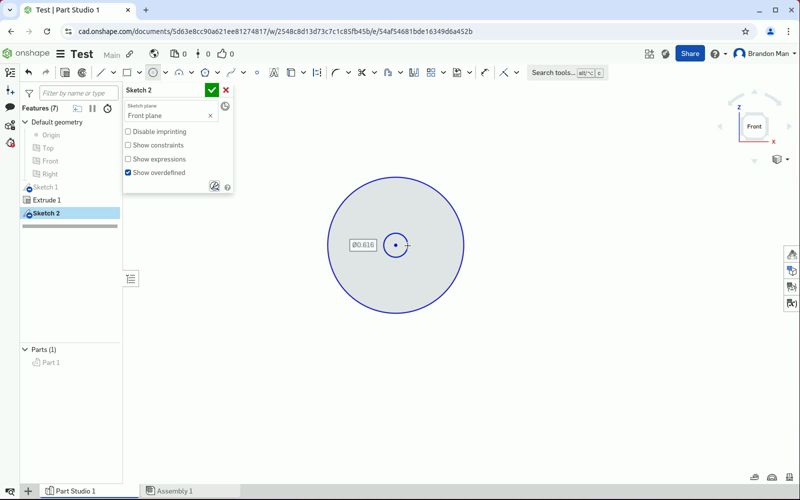
scroll(-6)
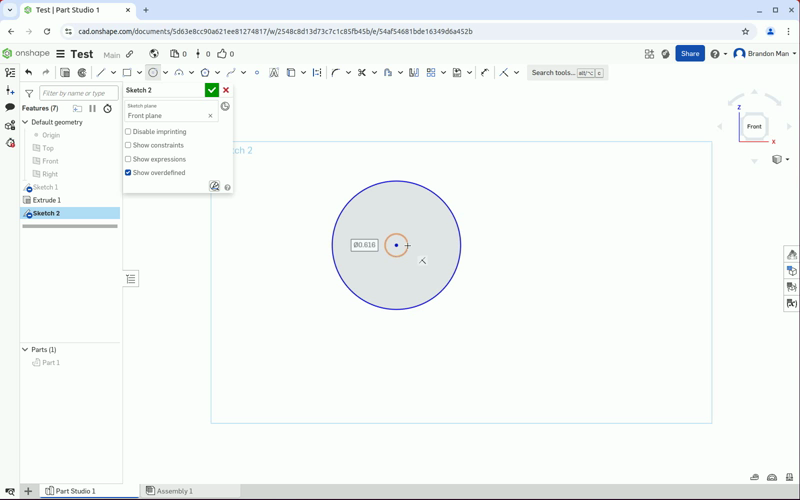
scroll(-6)
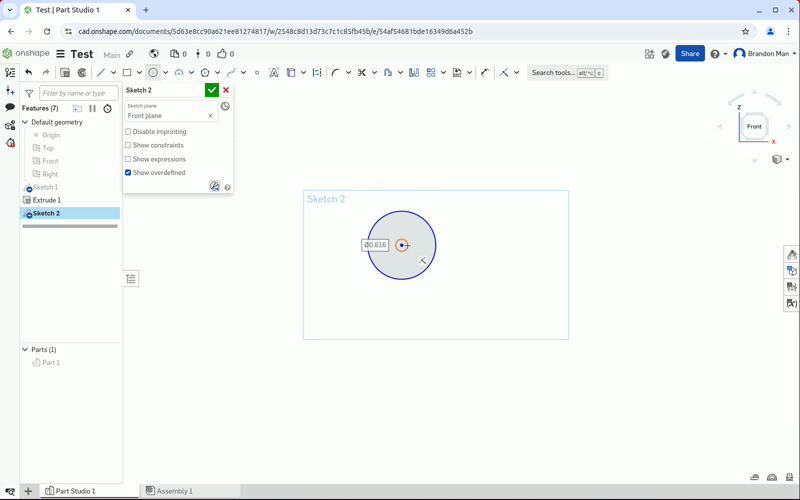
scroll(-6)
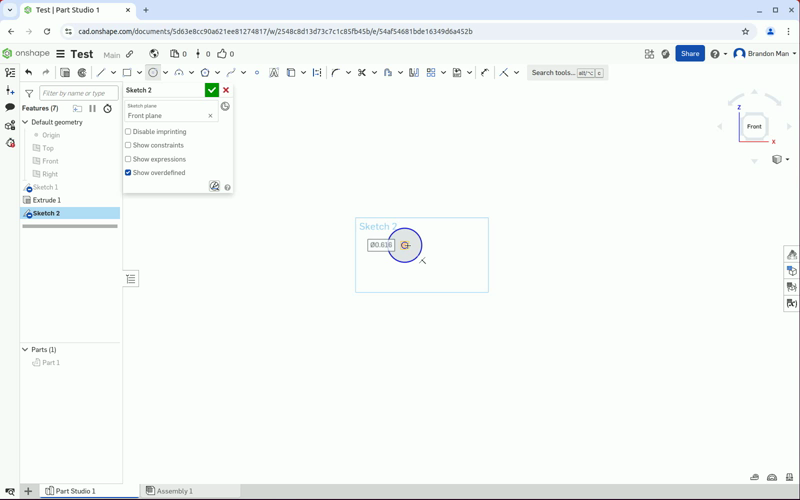
scroll(-6)
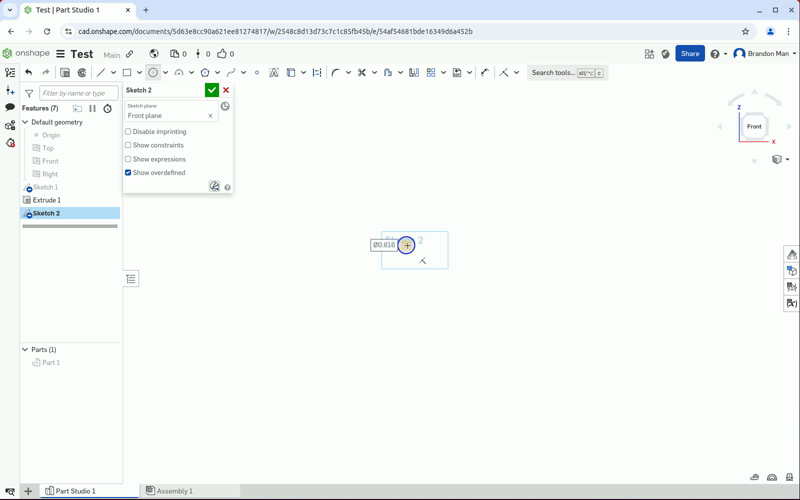
key(esc)
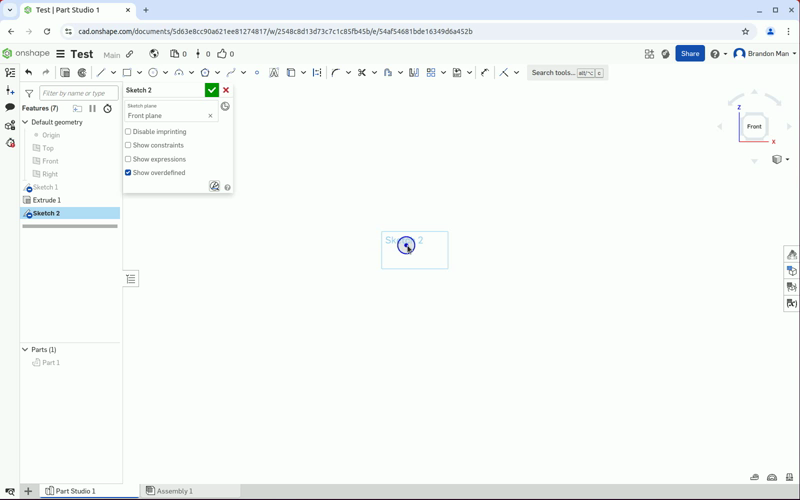
mouse_move(410, 239)
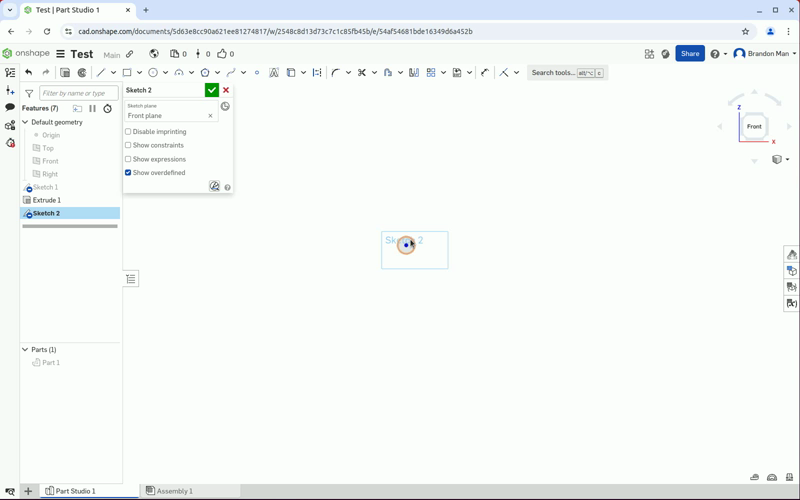
scroll(6)
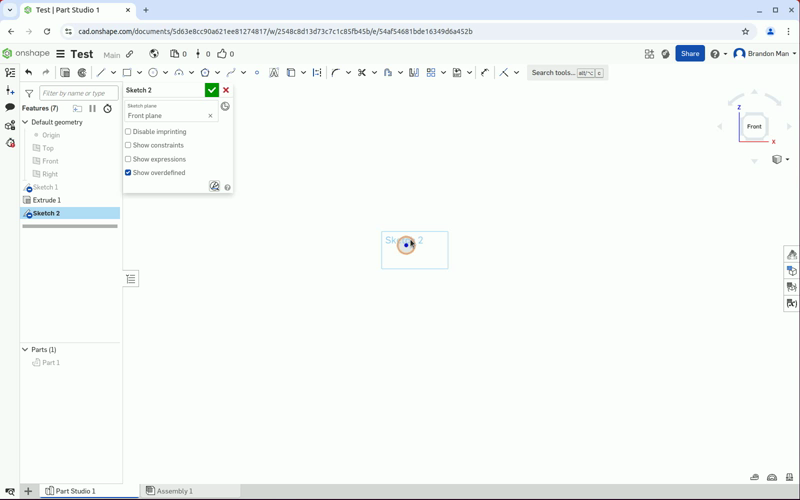
scroll(6)
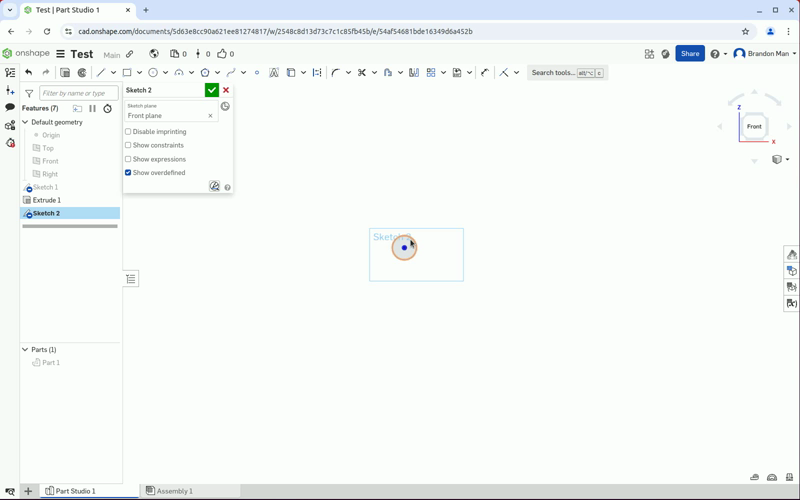
scroll(6)
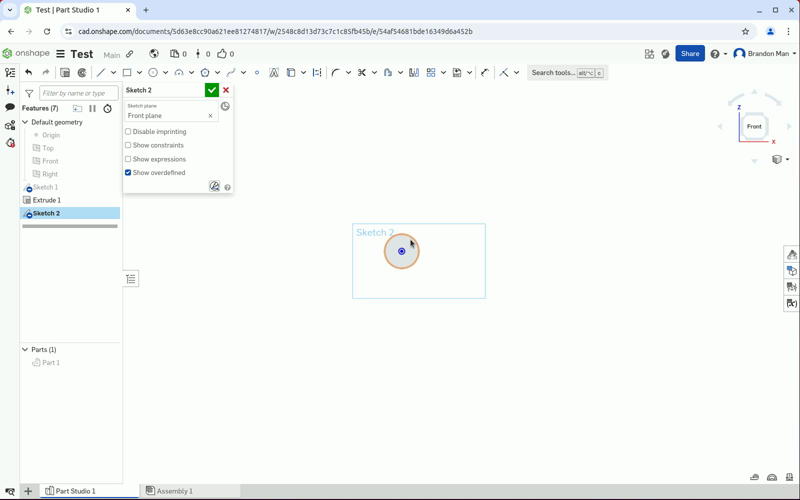
scroll(6)
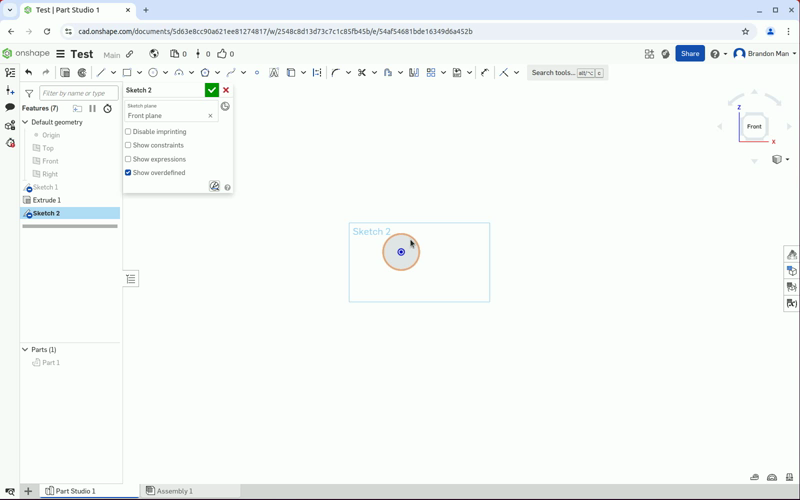
scroll(6)
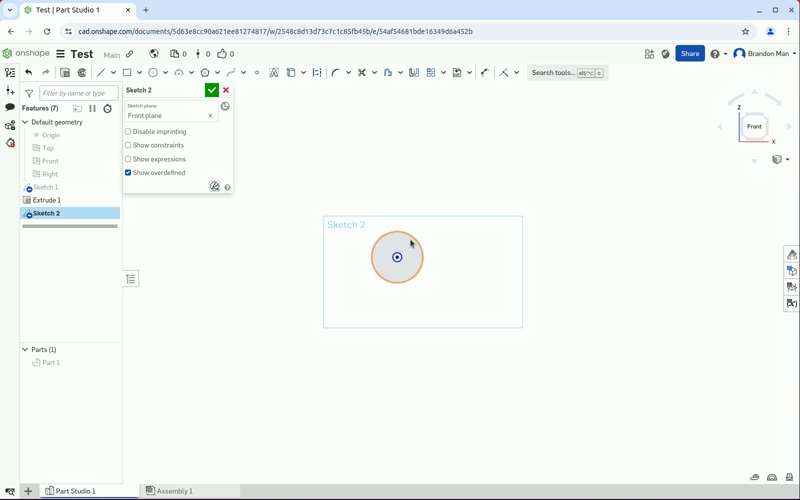
scroll(6)
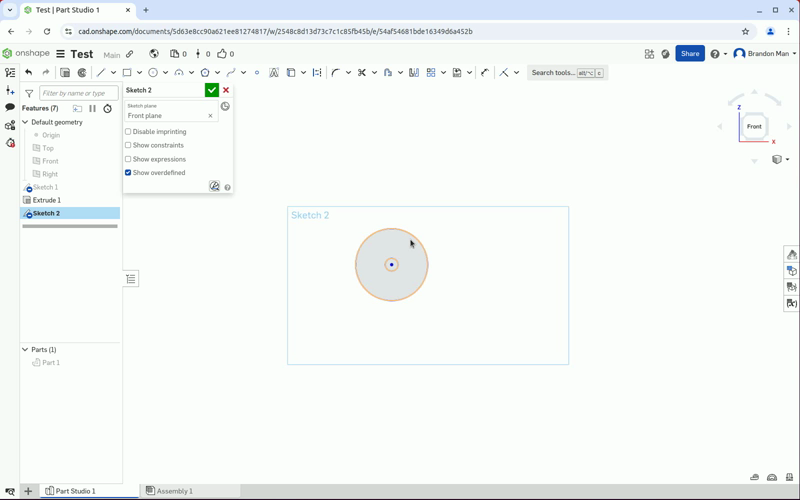
scroll(6)
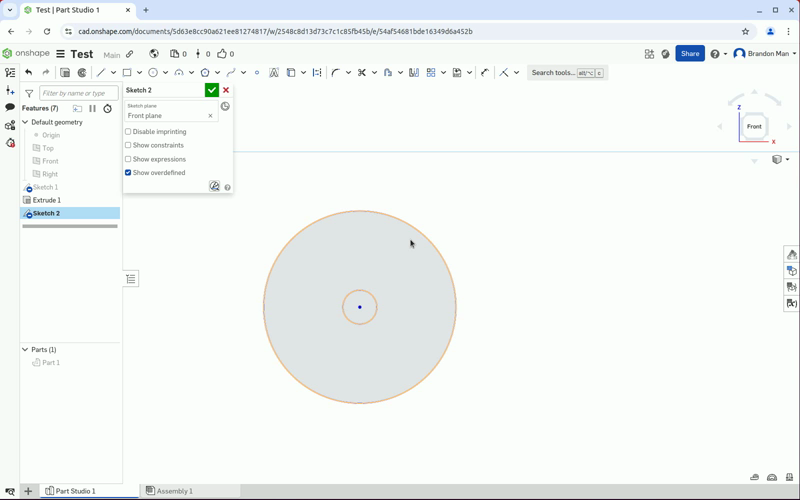
click(410, 239)
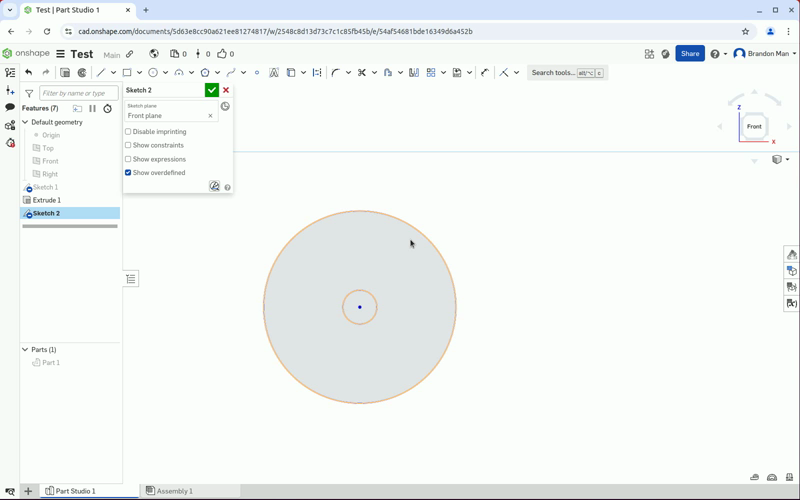
scroll(-6)
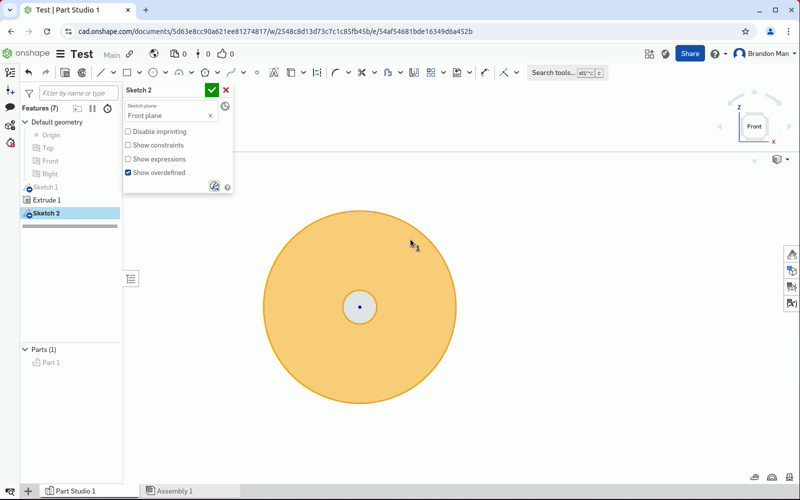
scroll(-6)
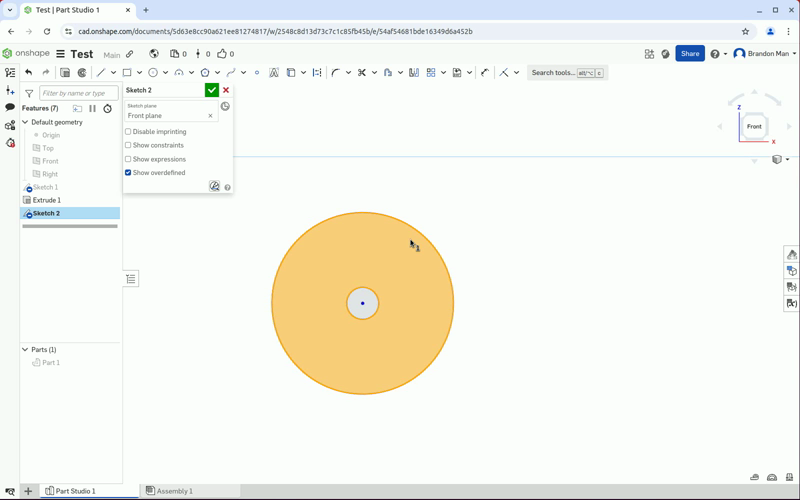
scroll(-6)
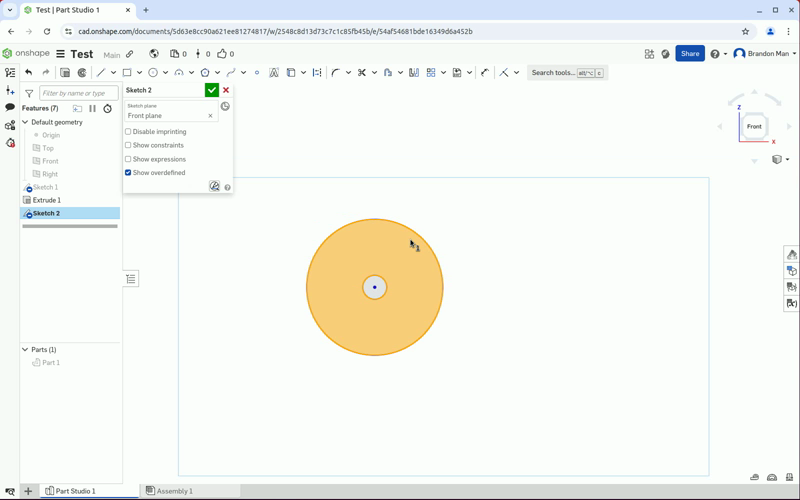
scroll(-6)
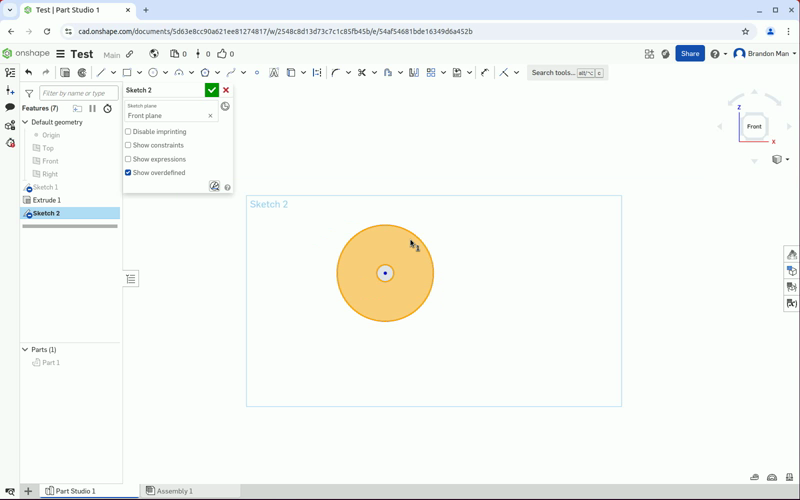
scroll(-6)
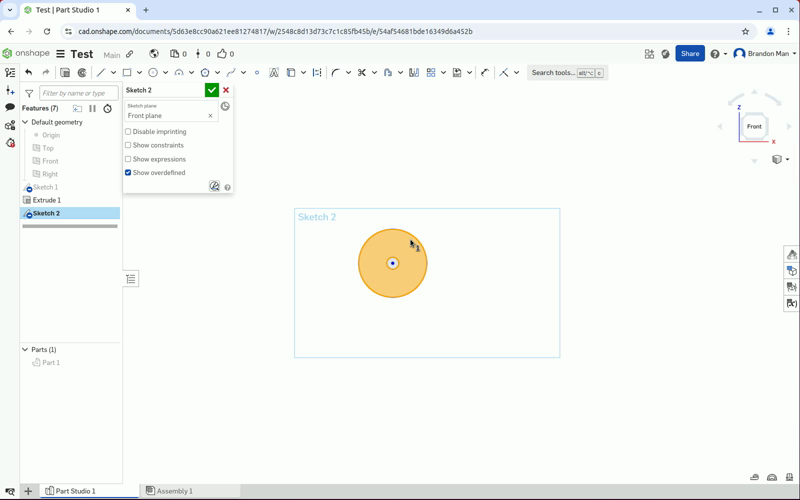
scroll(-6)
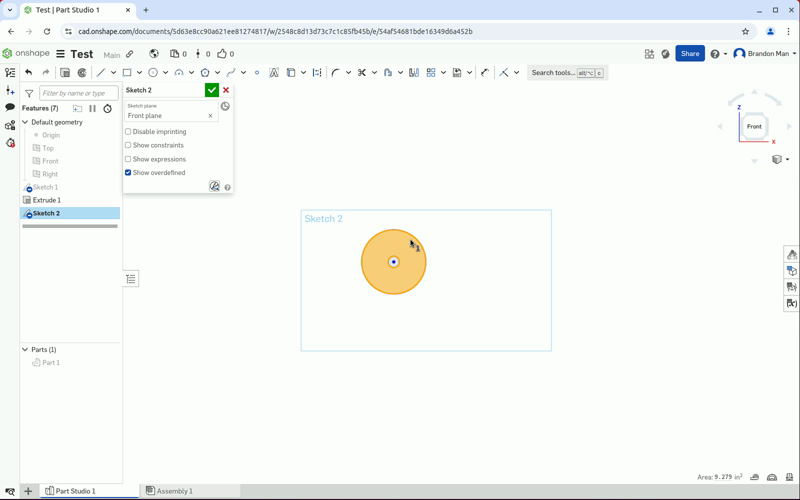
scroll(-6)
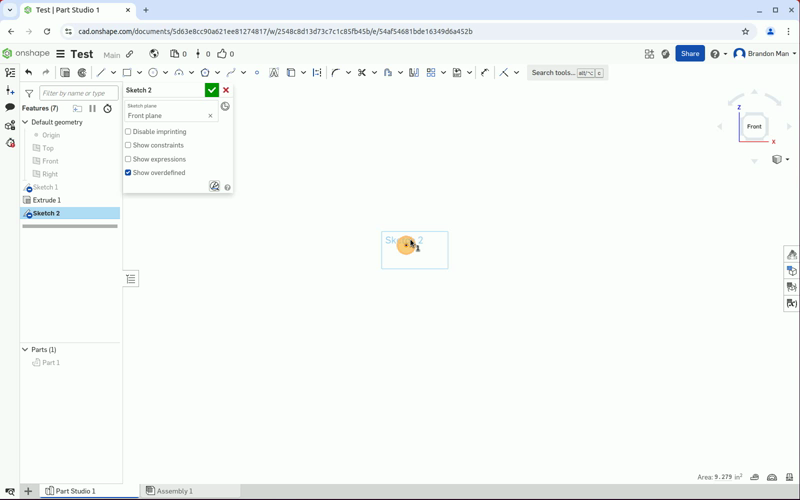
mouse_move(73, 352)
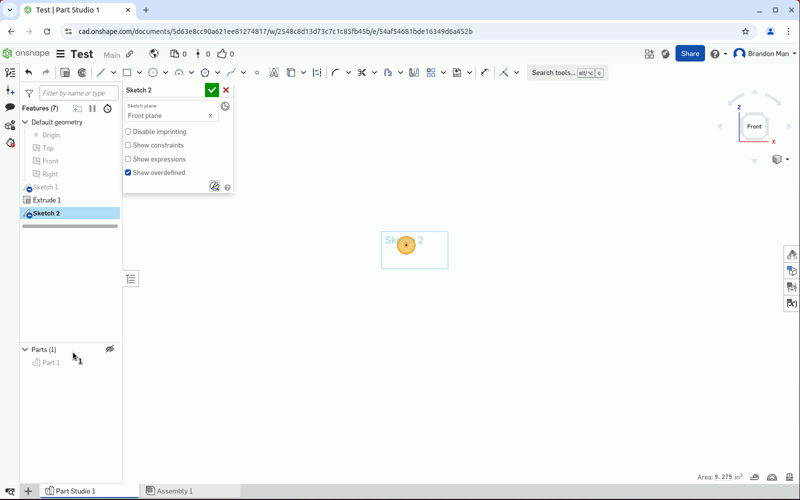
key(shift+y)
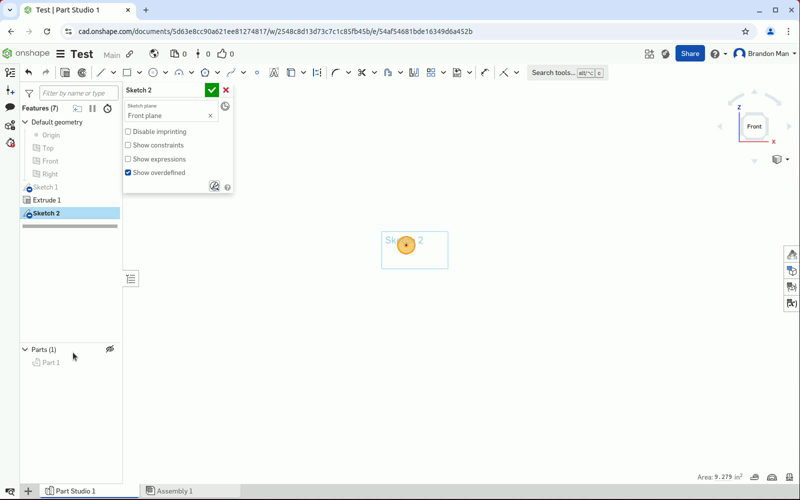
key(shift+e)
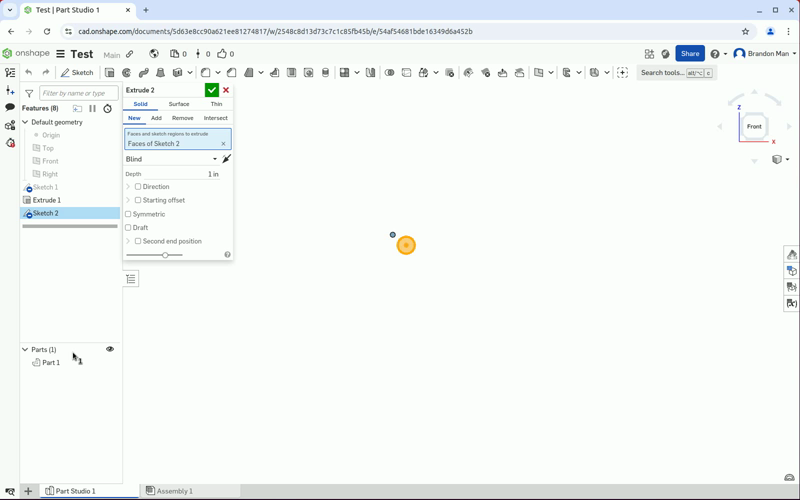
mouse_move(143, 106)
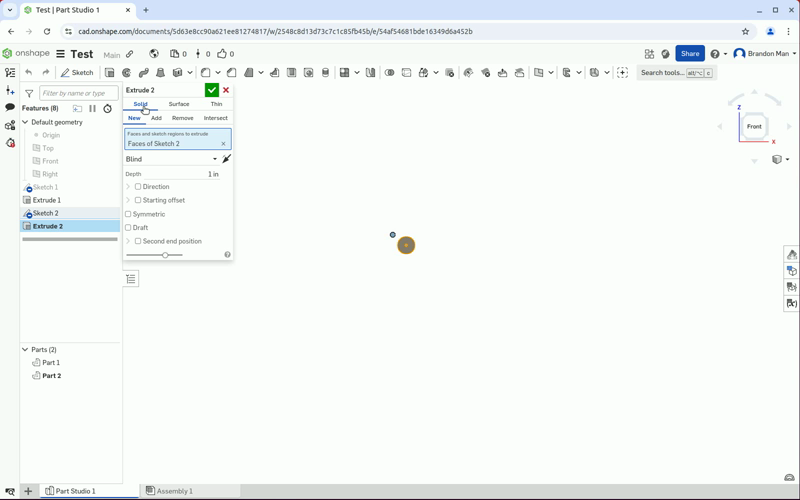
click(143, 106)
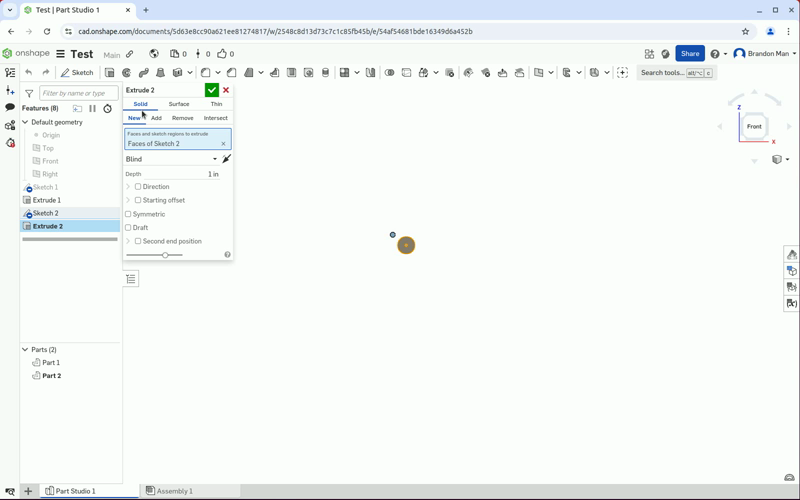
mouse_move(137, 120)
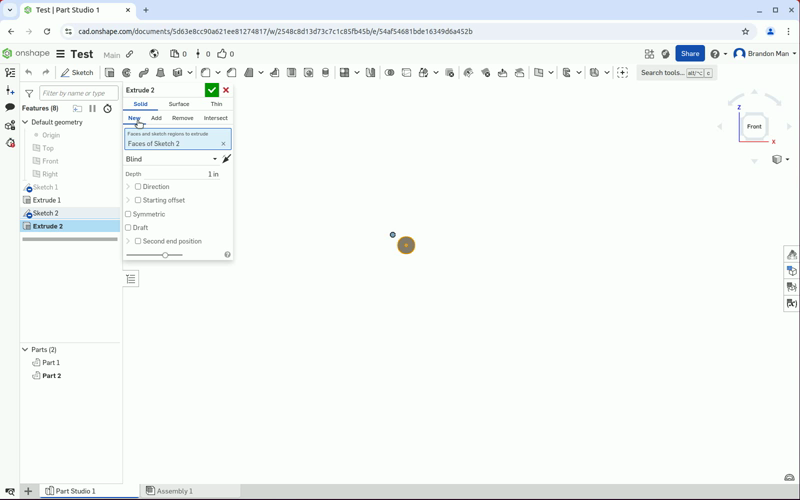
click(137, 120)
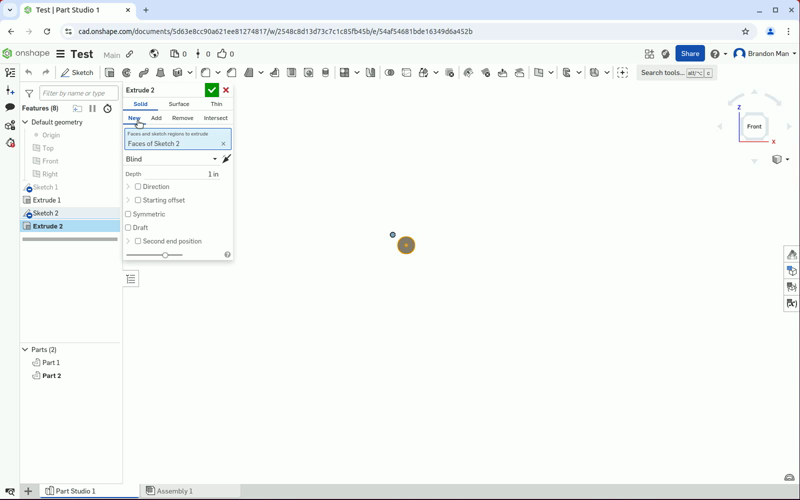
key(tab, 4)
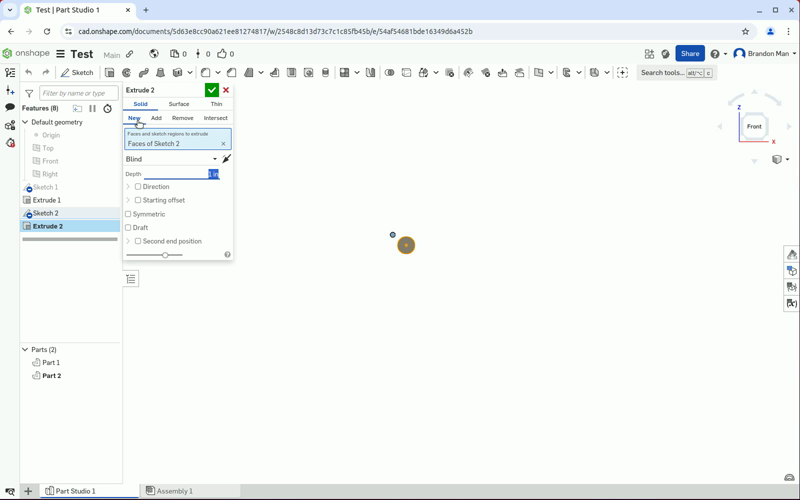
text(1.685)
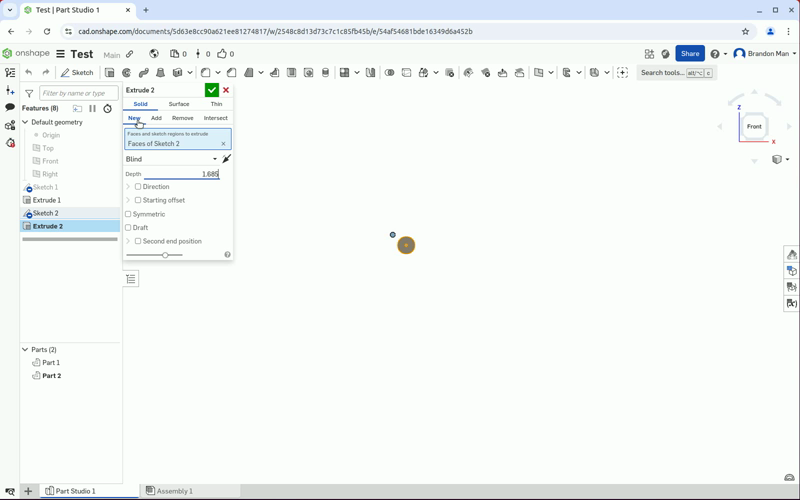
key(enter)
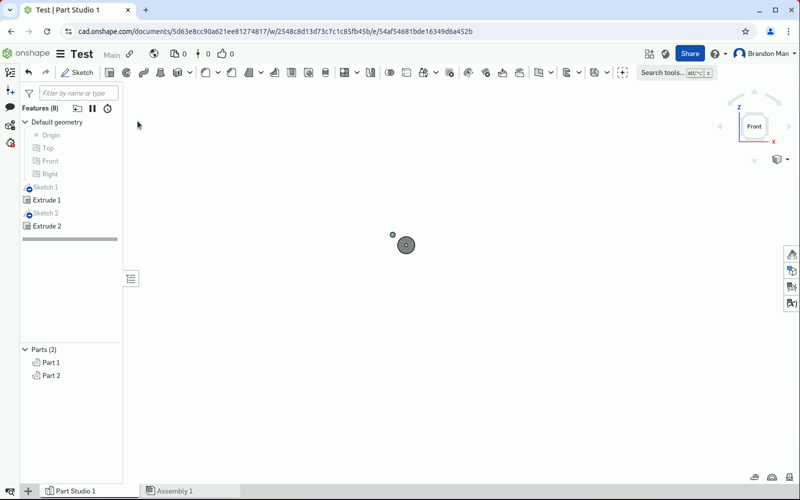
key(shift+h)
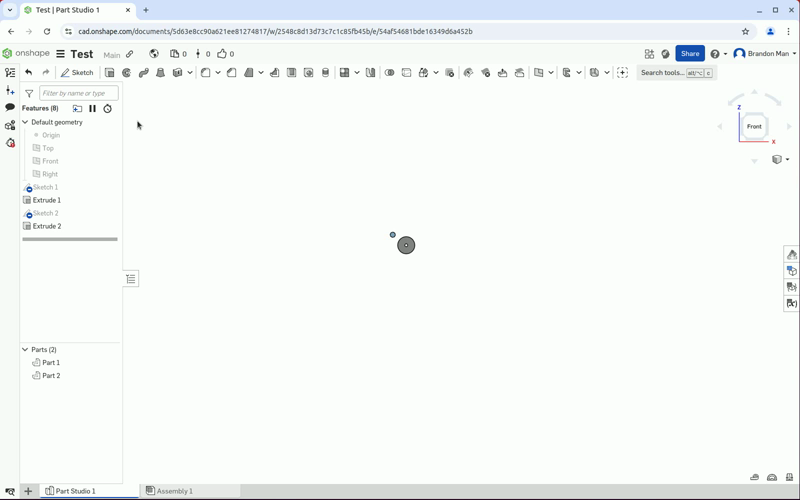
key(shift+h)
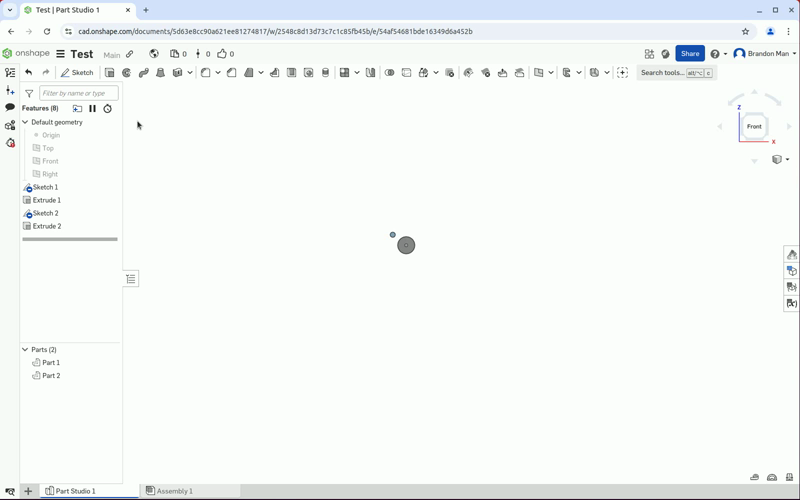
key(shift+7)
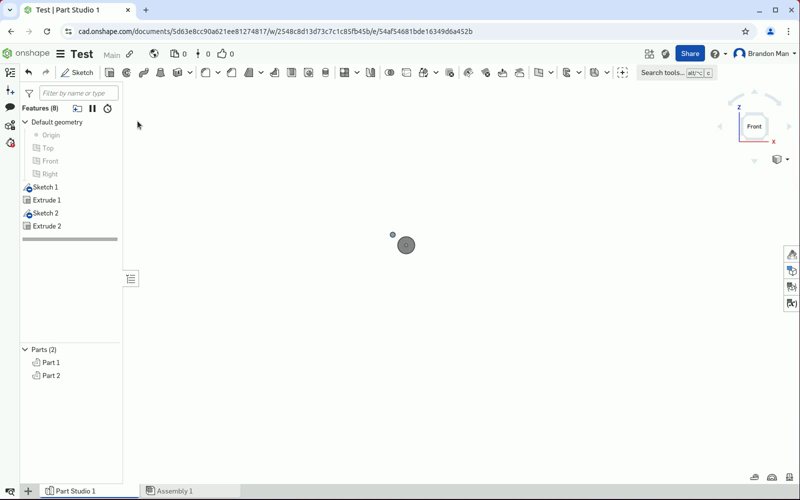
key(left, 2)
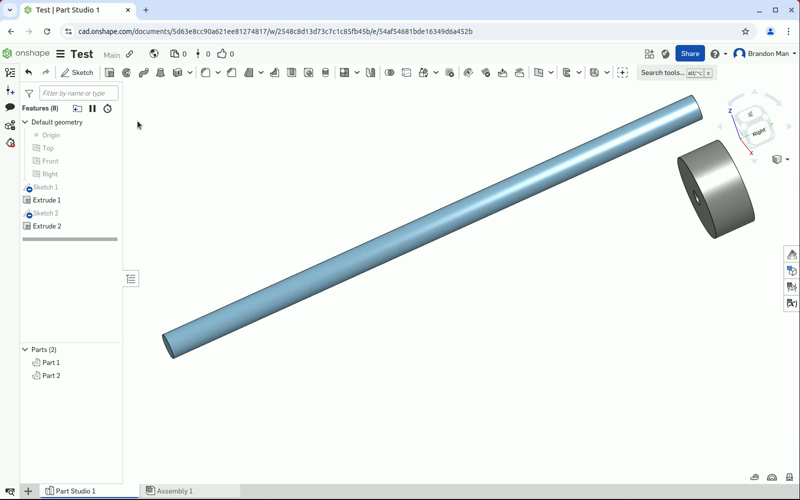
key(down, 2)
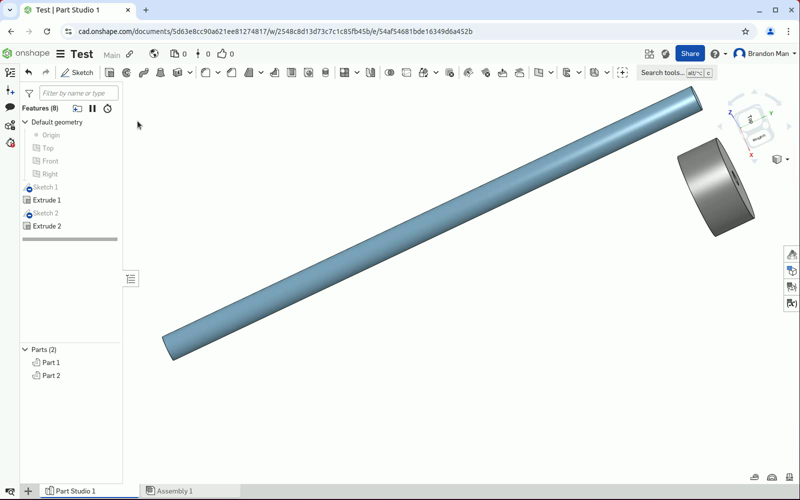
key(up, 2)
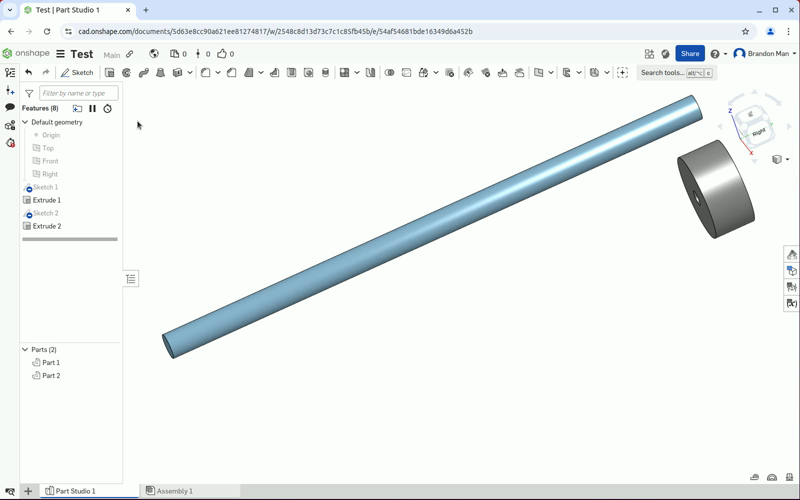
key(right, 2)
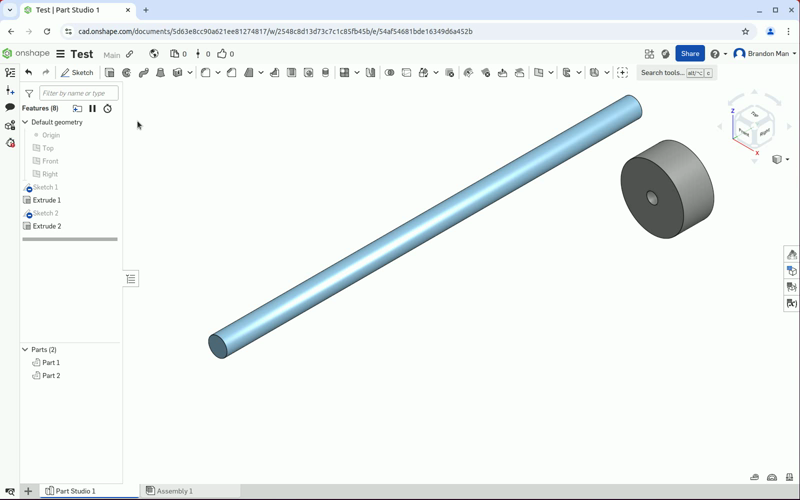
mouse_move(73, 189)
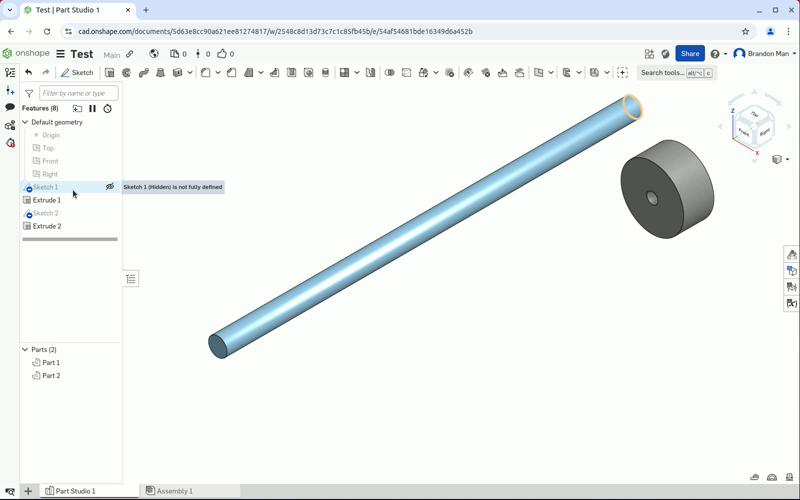
click(73, 189)